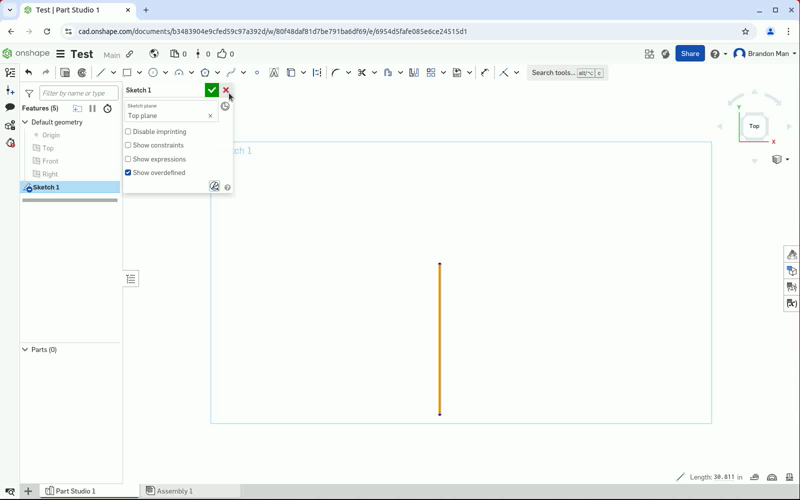
key(shift+h)
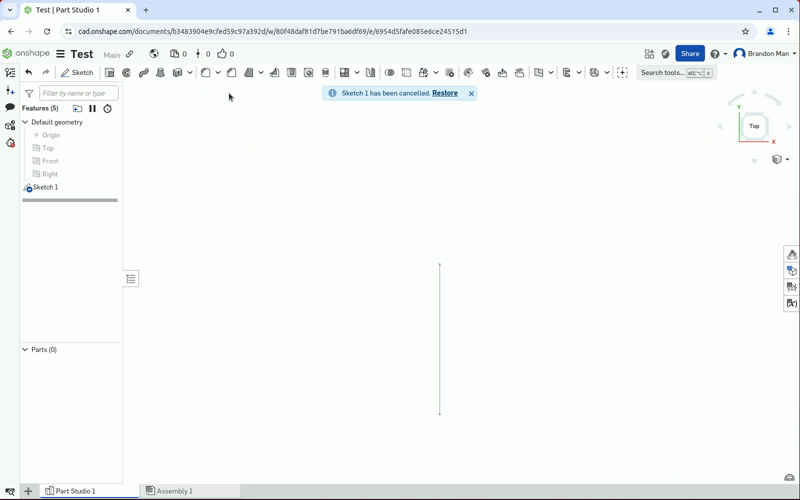
key(shift+s)
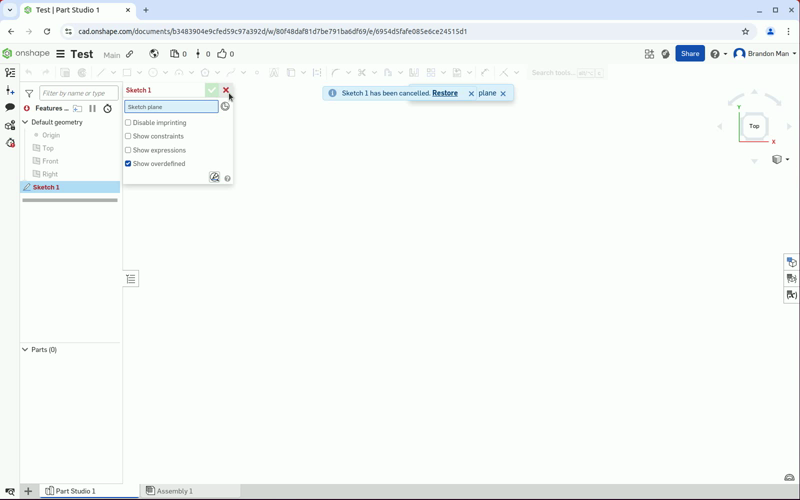
mouse_move(73, 150)
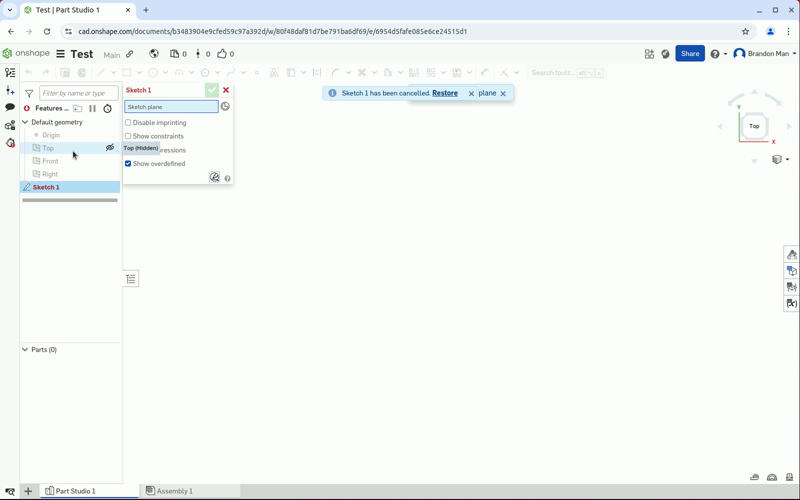
click(73, 150)
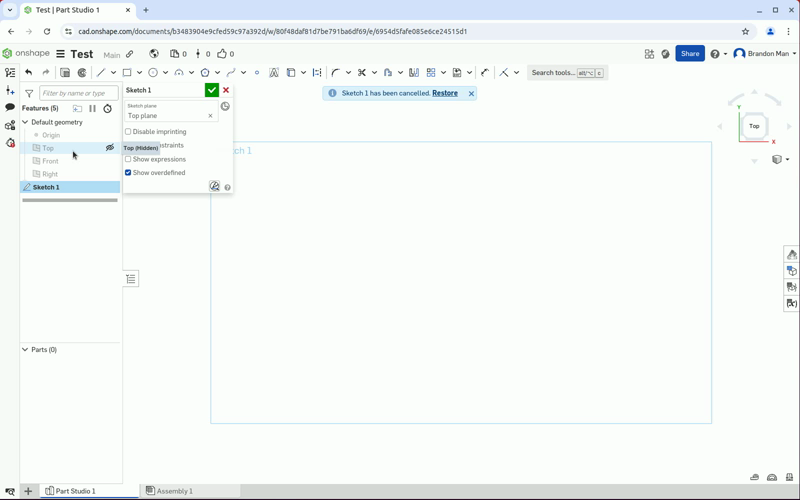
mouse_move(73, 352)
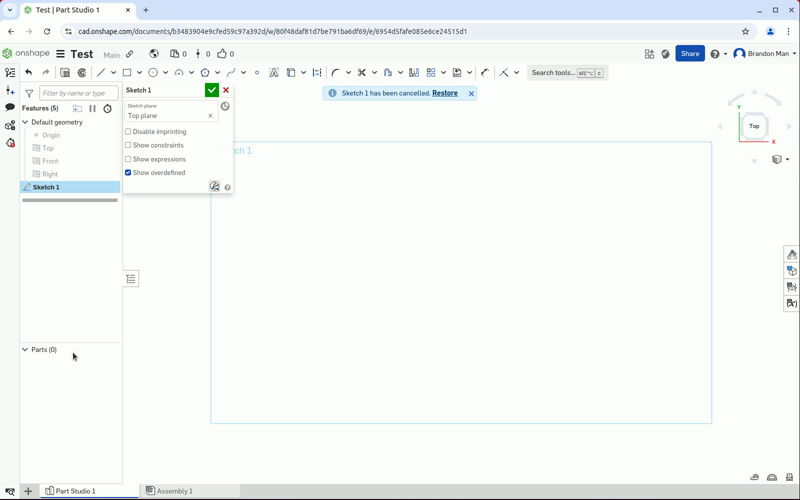
key(y)
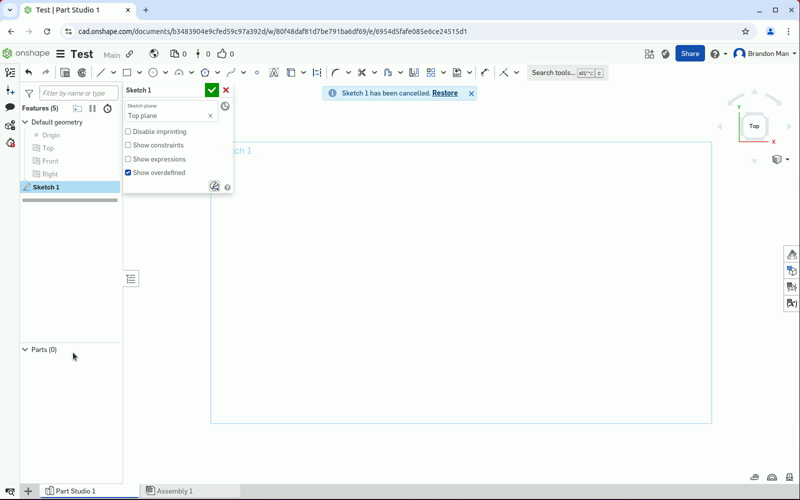
key(l)
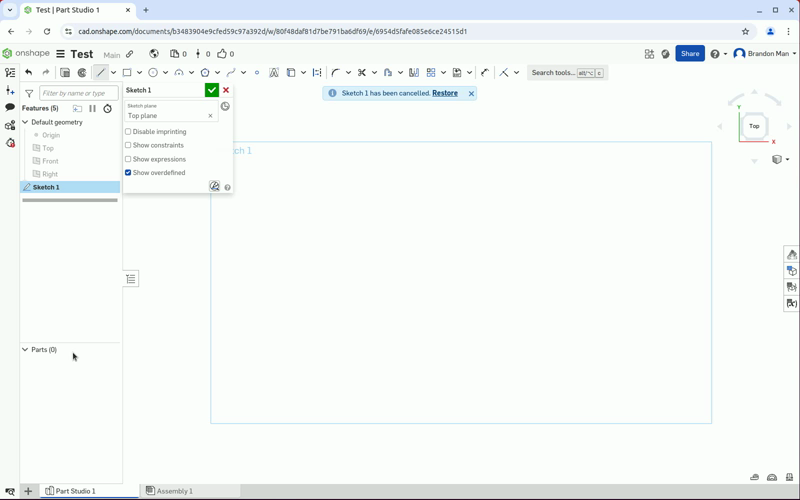
key_down(shift)
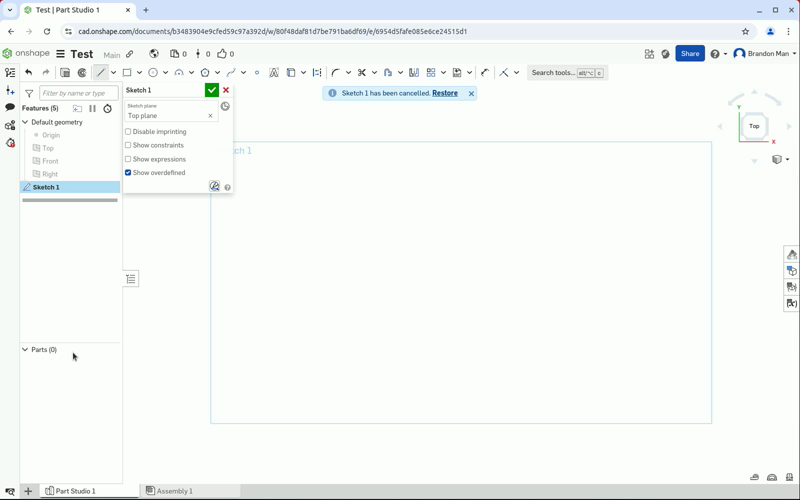
mouse_move(348, 357)
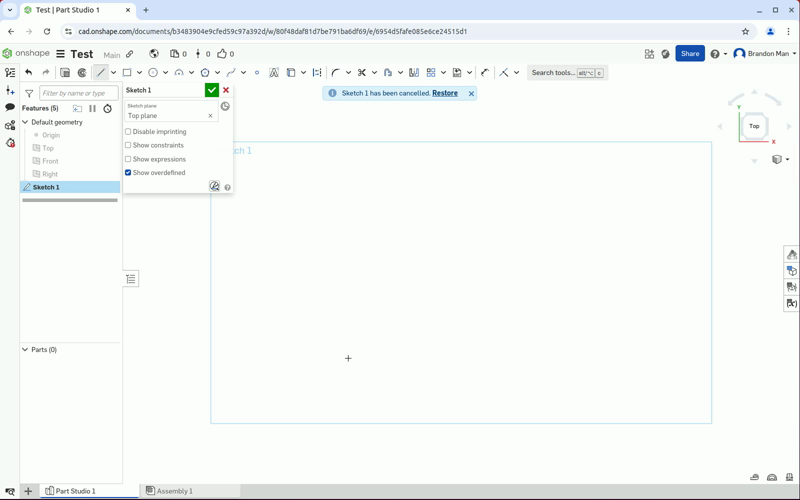
click(348, 357)
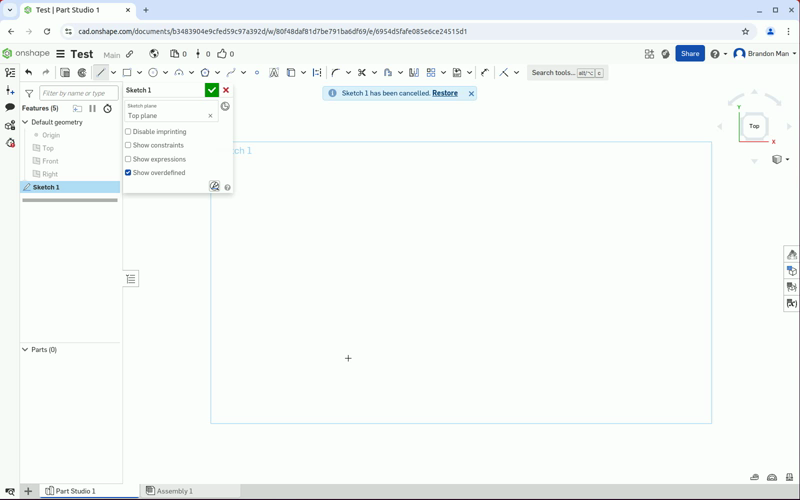
key_up(shift)
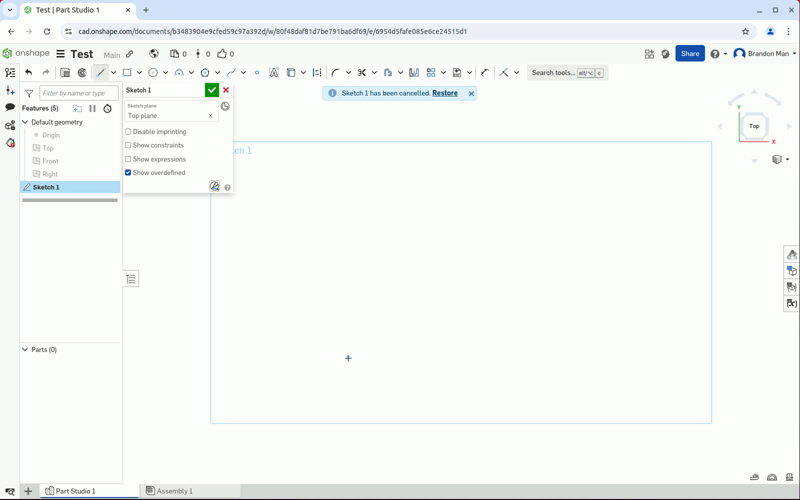
key_down(shift)
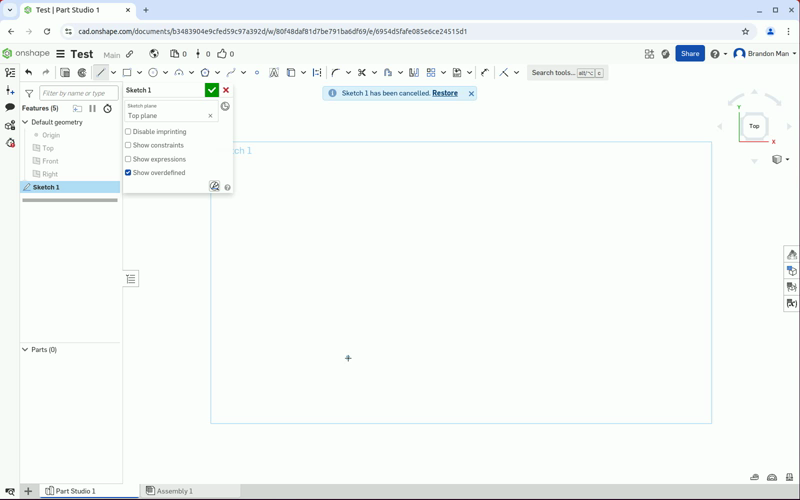
mouse_move(572, 357)
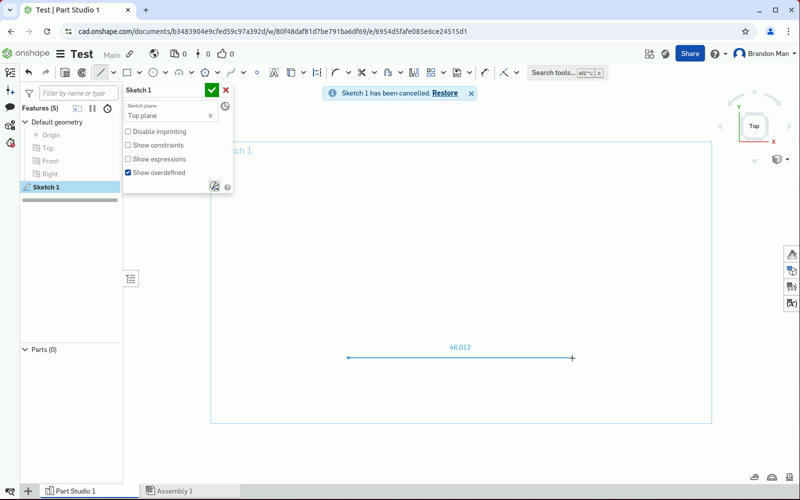
click(572, 357)
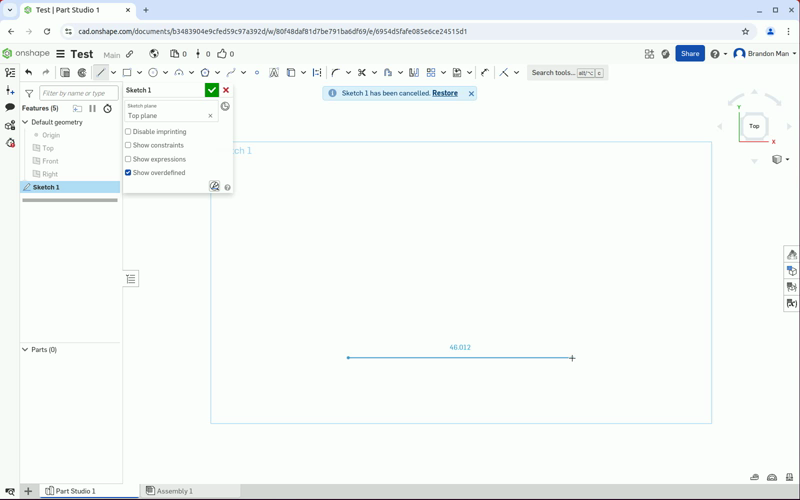
key_up(shift)
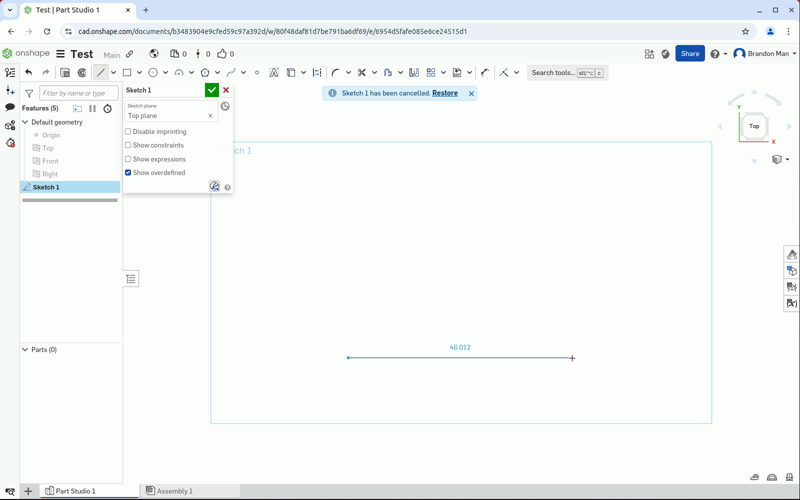
key_down(shift)
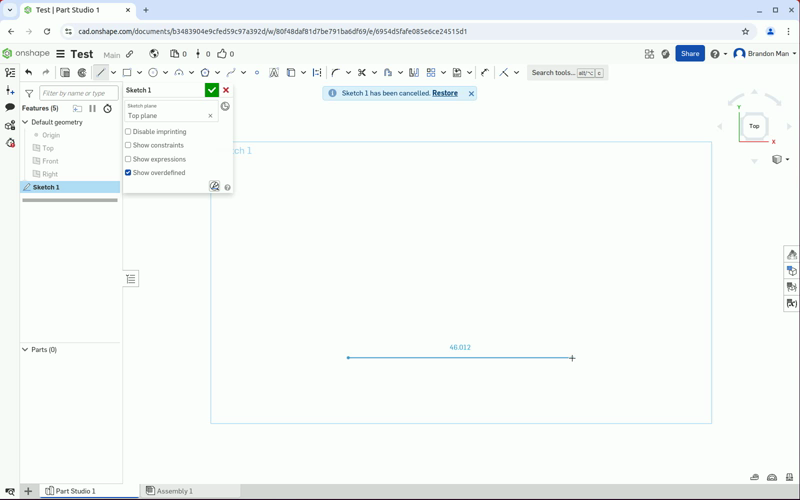
mouse_move(572, 209)
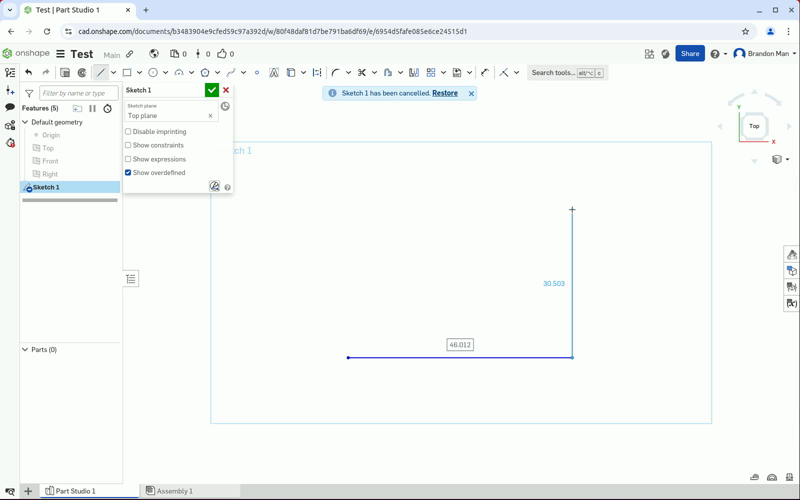
click(572, 209)
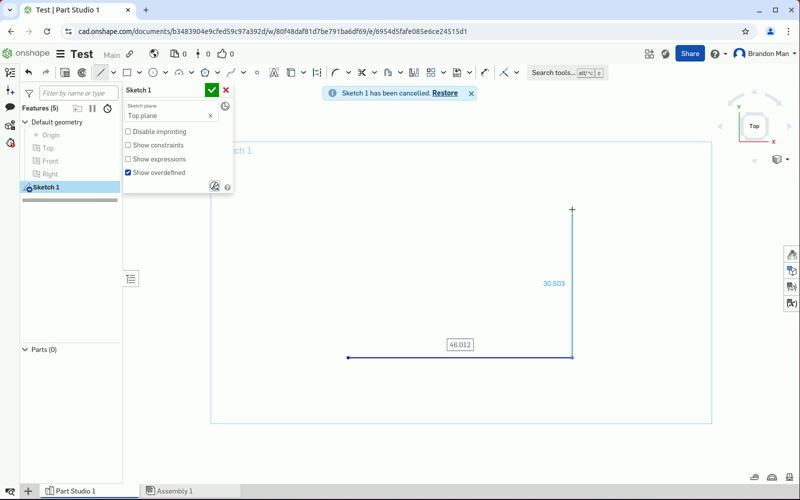
key_up(shift)
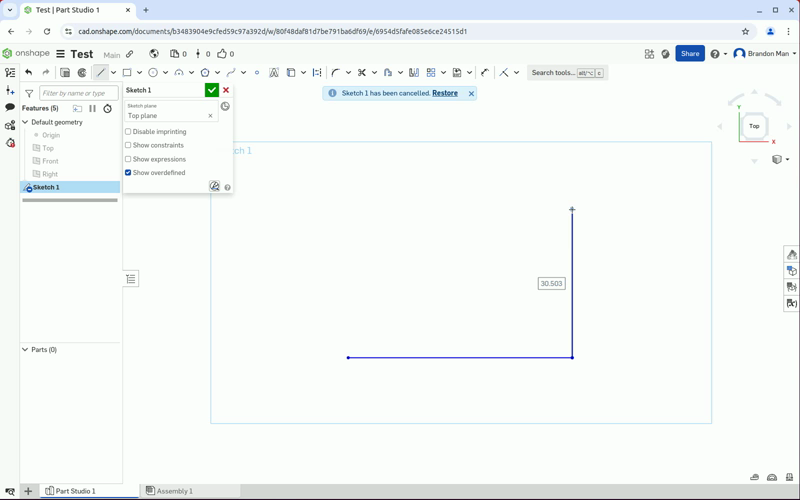
key_down(shift)
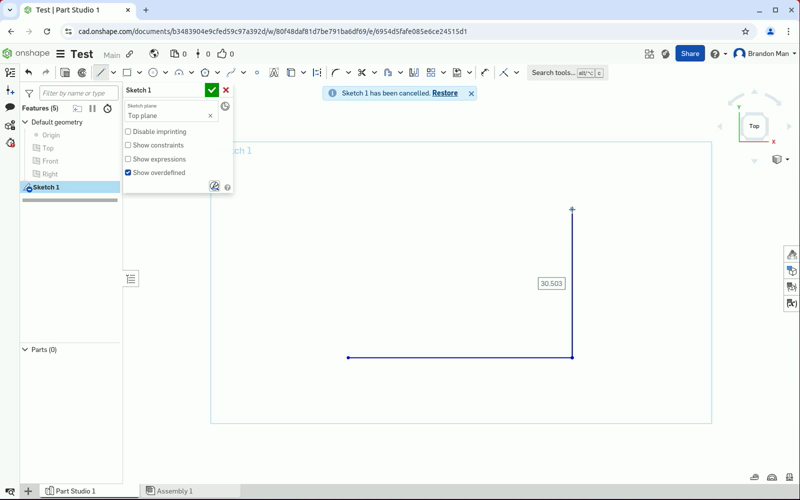
mouse_move(348, 209)
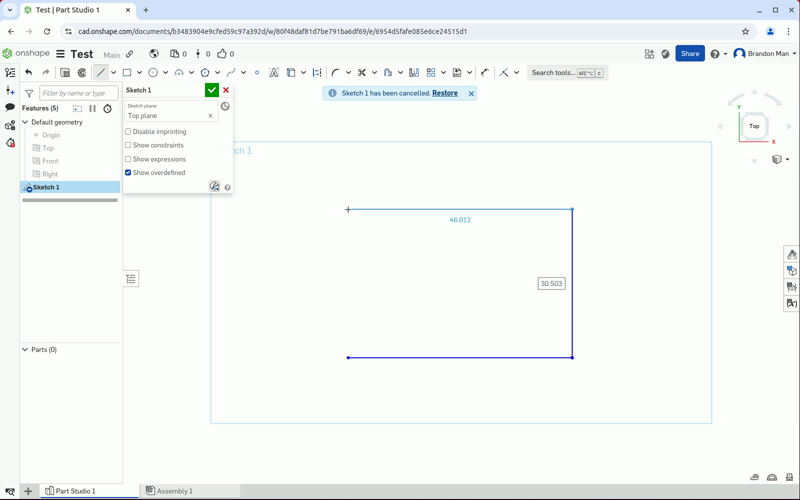
click(348, 209)
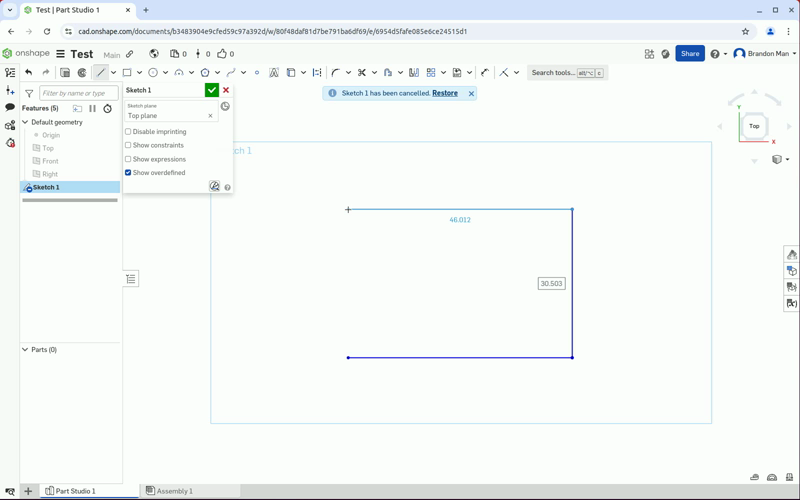
key_up(shift)
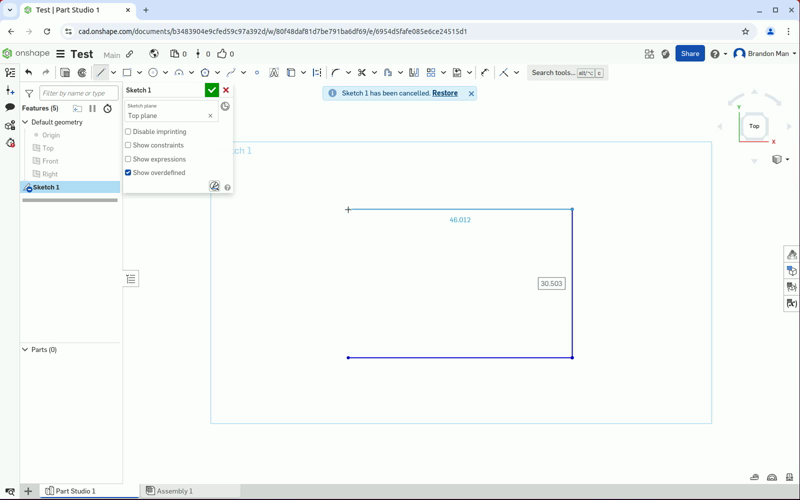
key_down(shift)
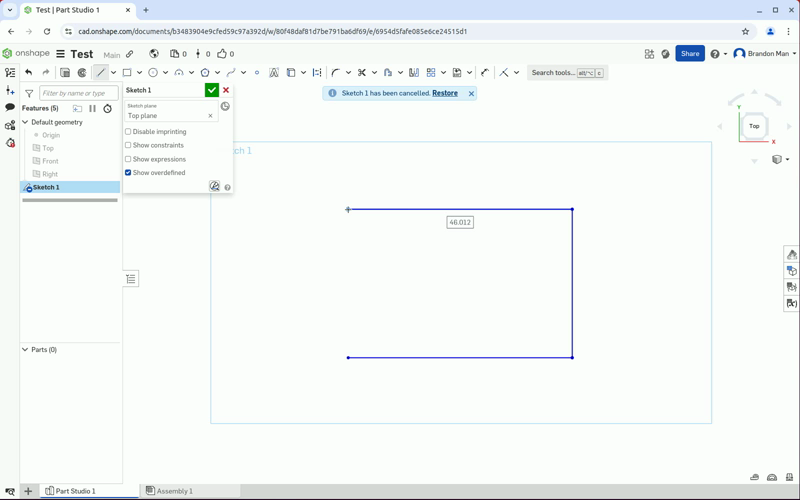
mouse_move(348, 357)
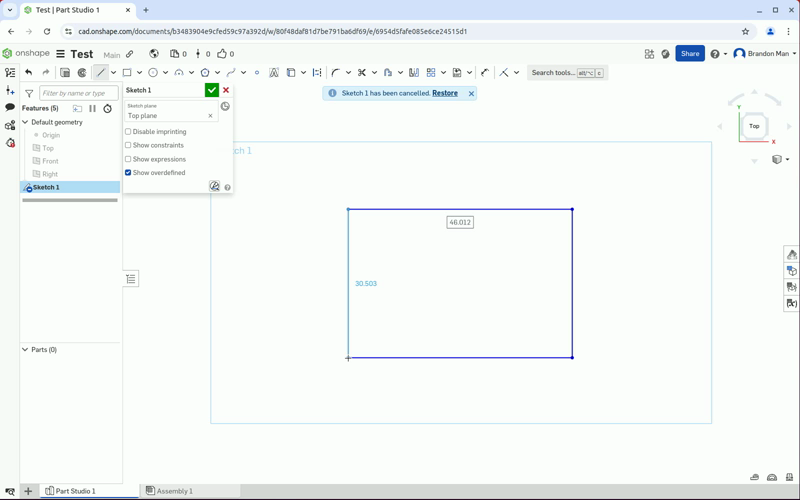
key_up(shift)
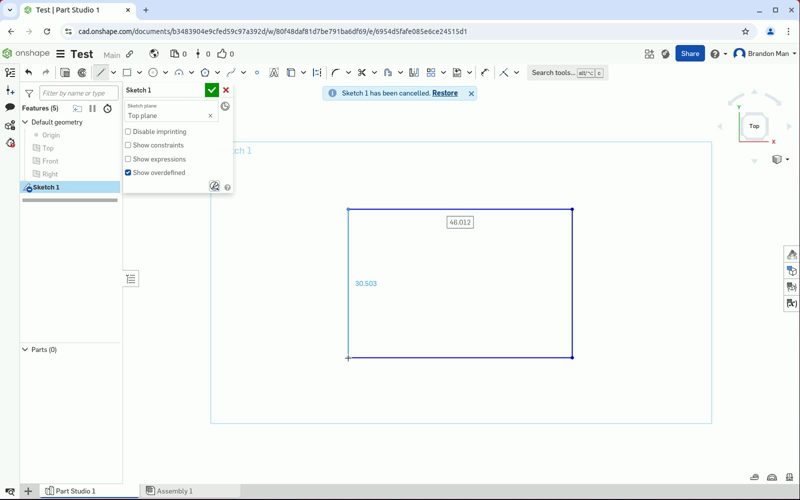
click(348, 357)
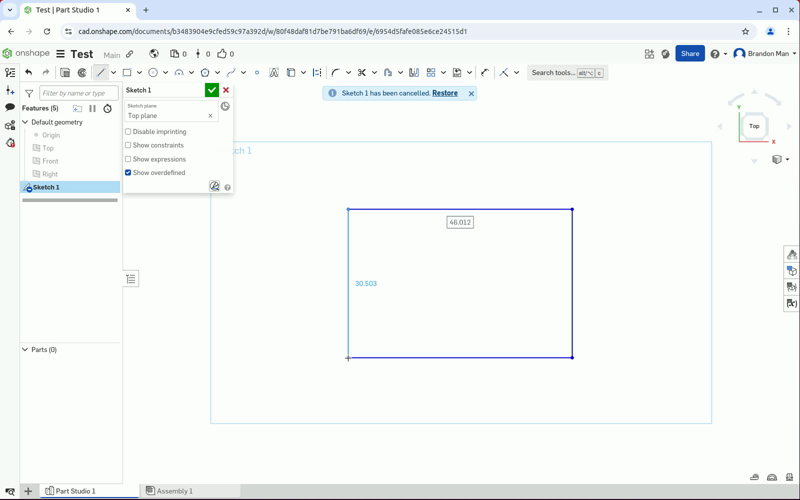
key(esc)
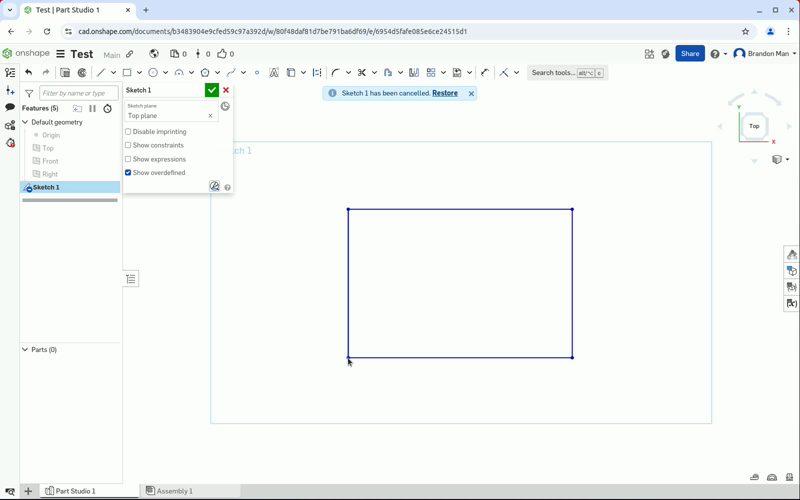
mouse_move(489, 304)
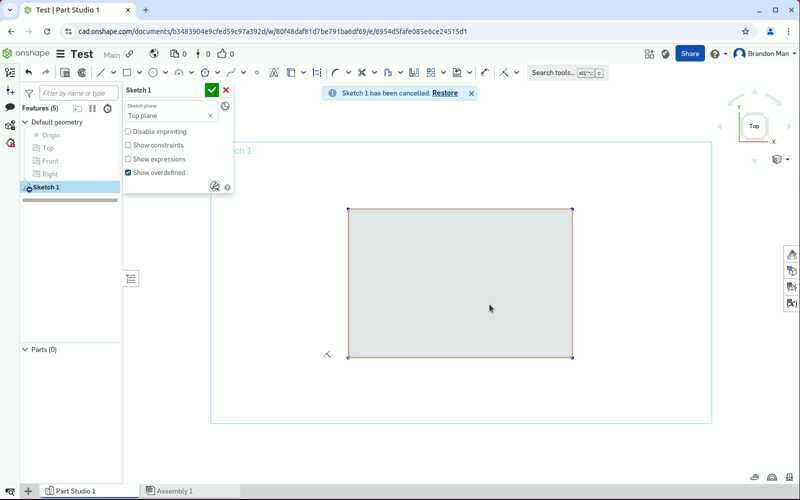
click(489, 304)
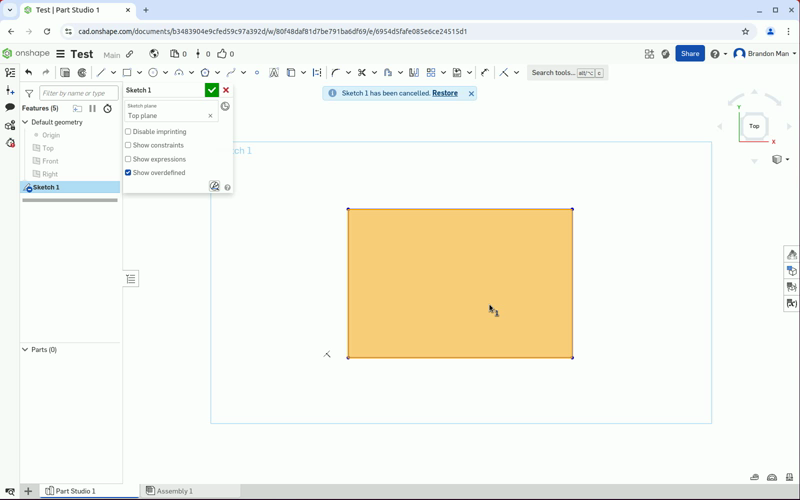
mouse_move(73, 352)
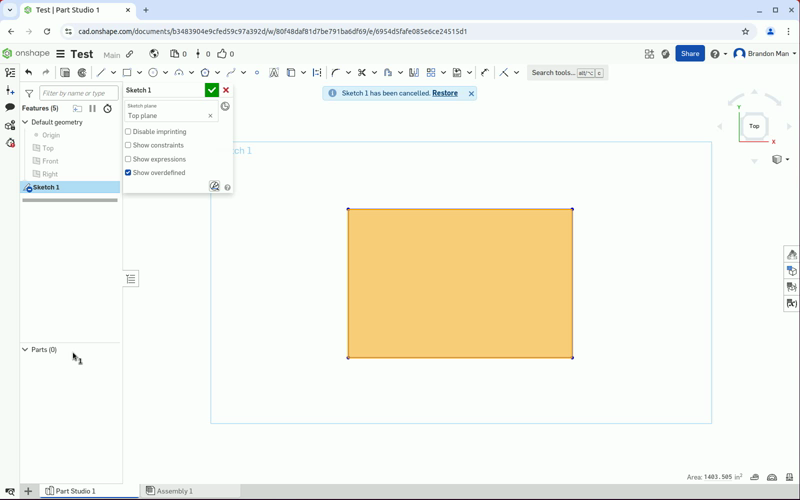
key(shift+y)
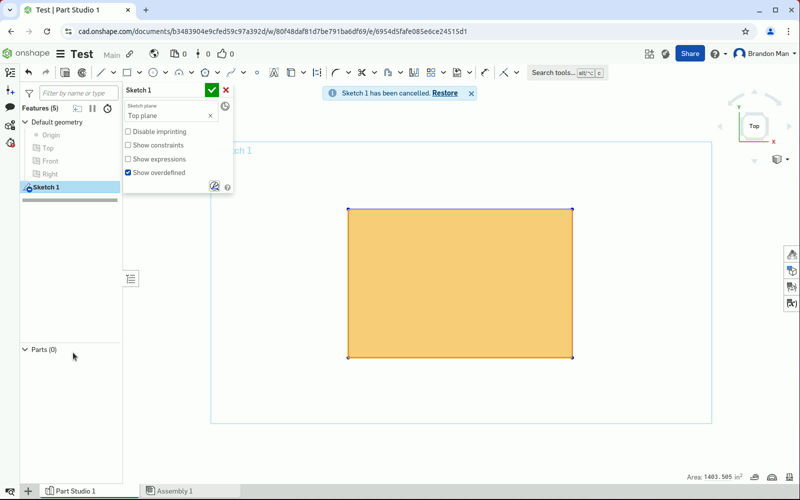
key(shift+e)
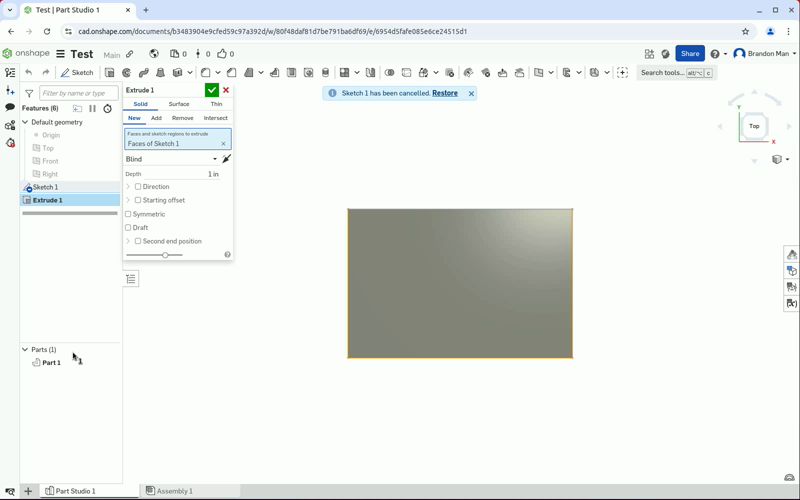
mouse_move(143, 106)
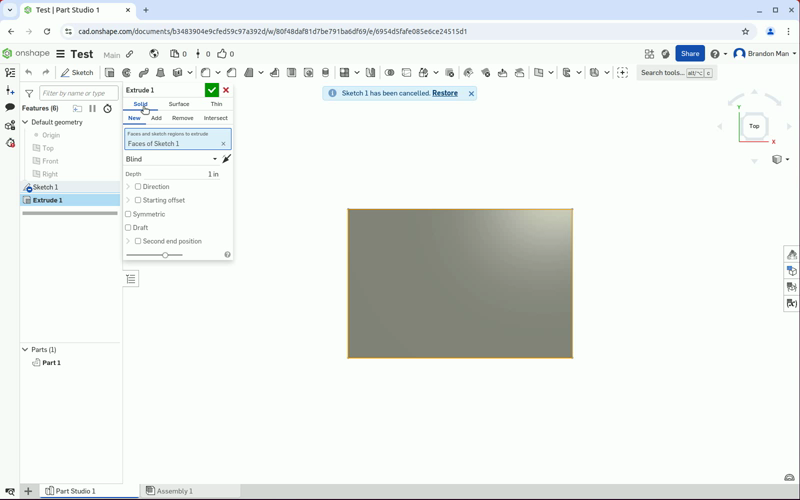
click(143, 106)
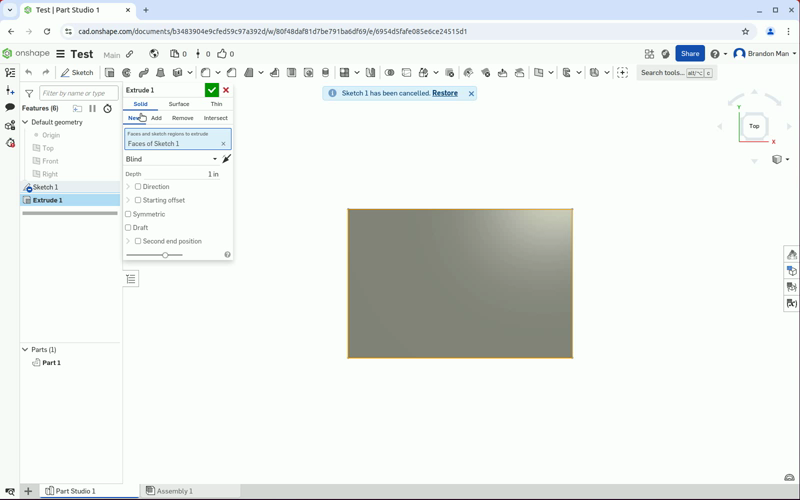
mouse_move(137, 120)
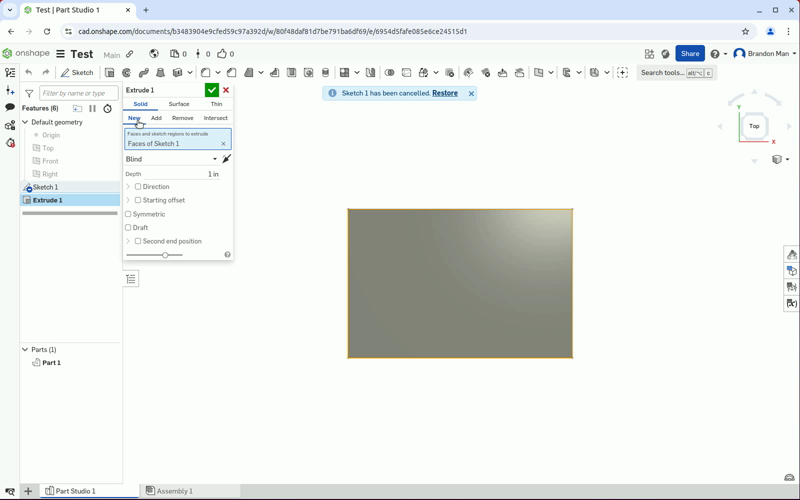
click(137, 120)
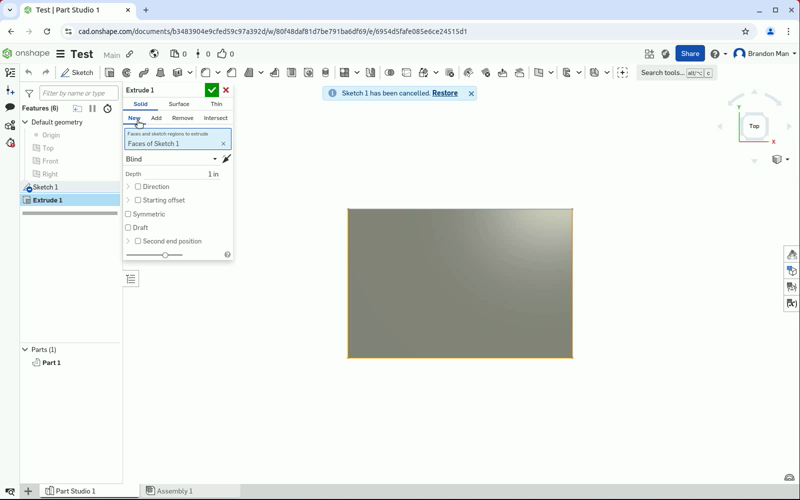
key(tab, 4)
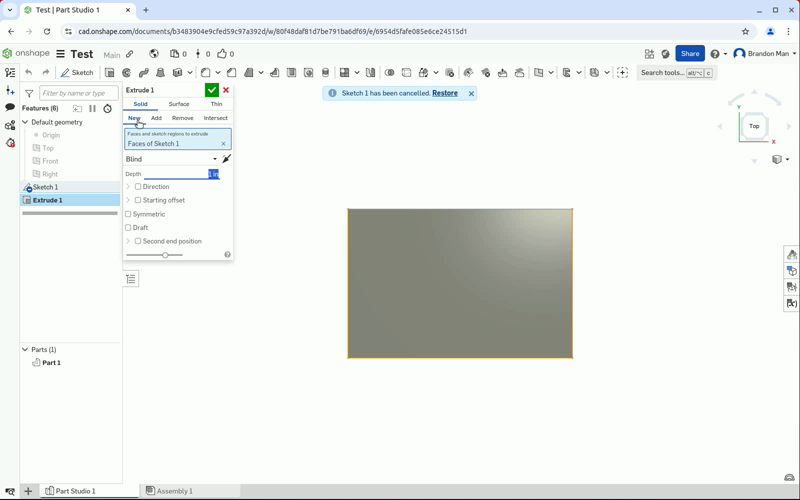
text(3.851)
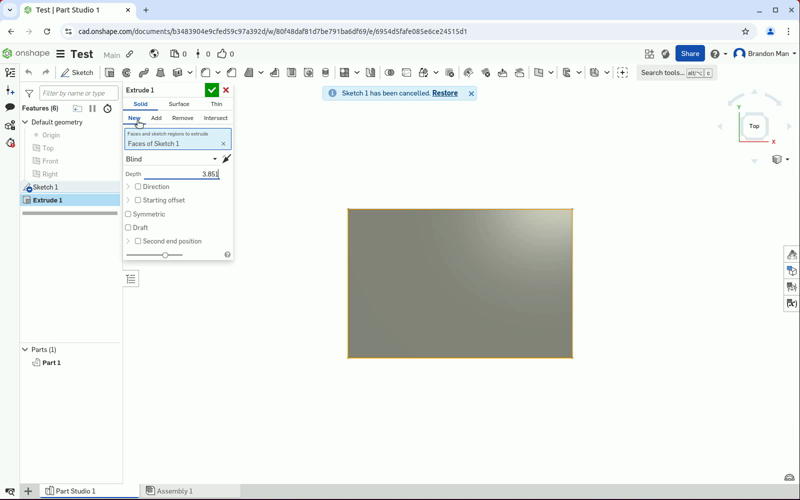
key(enter)
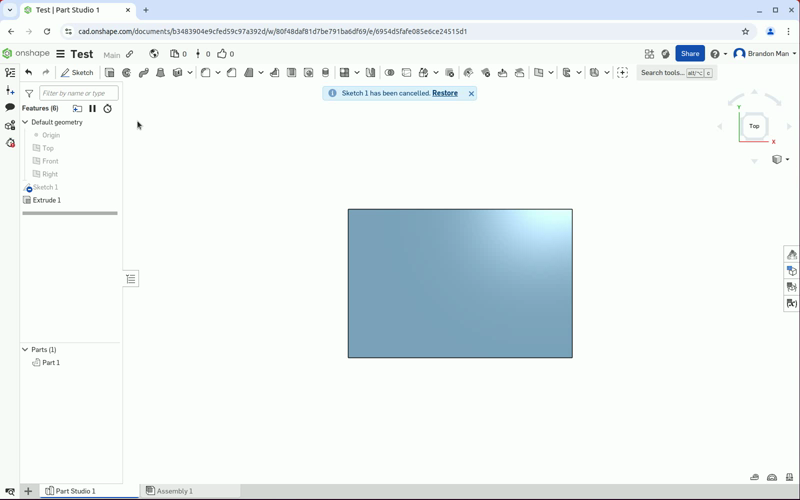
key(shift+h)
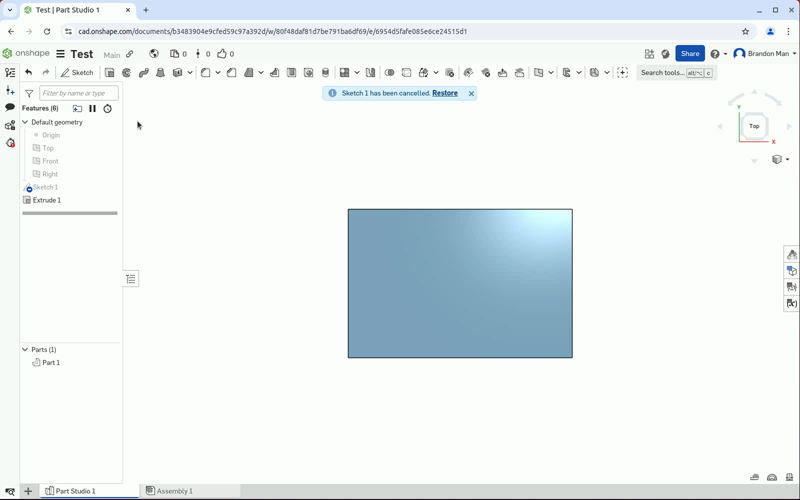
key(shift+h)
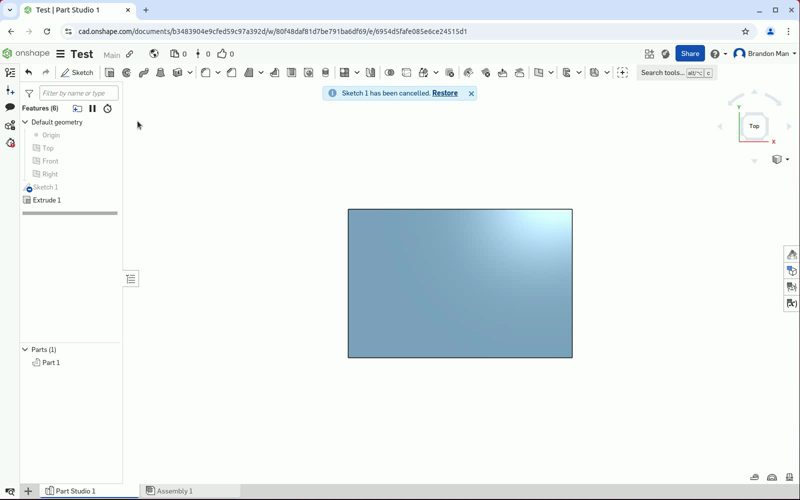
mouse_move(73, 189)
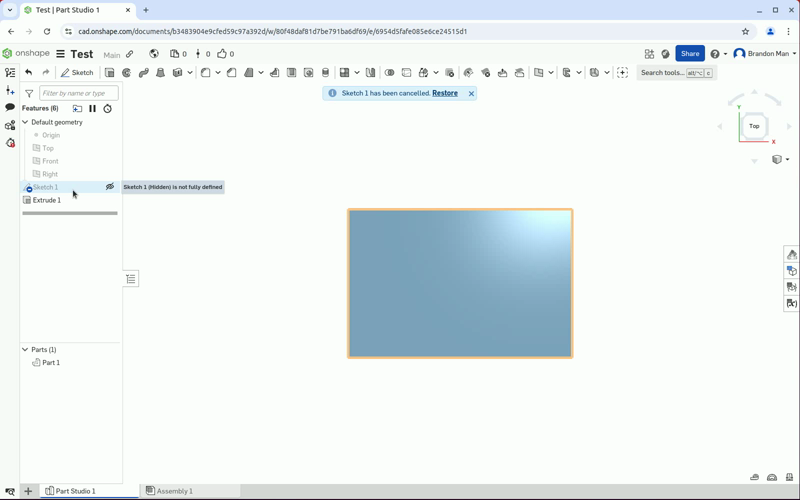
click(73, 189)
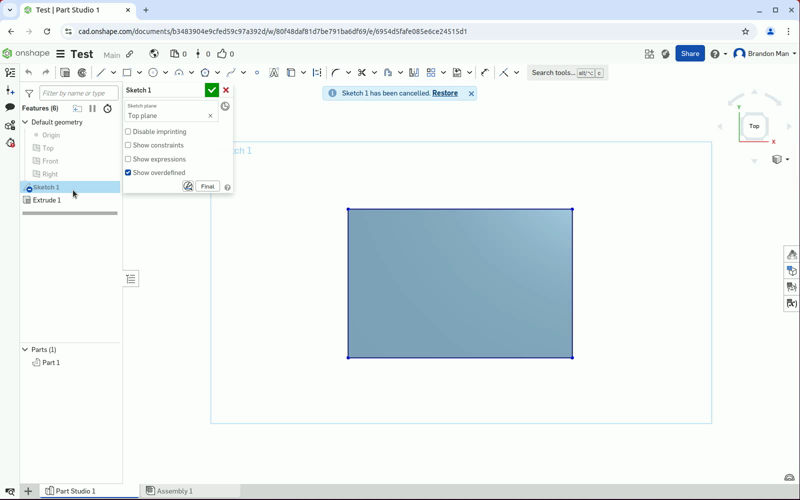
mouse_move(229, 92)
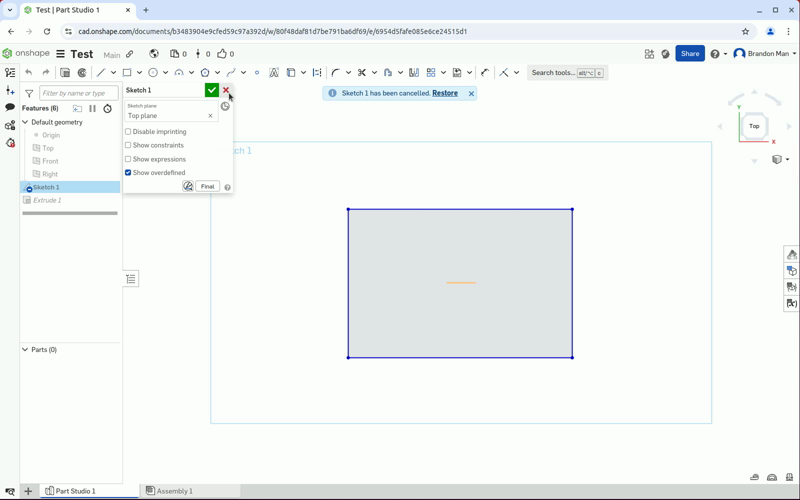
click(229, 92)
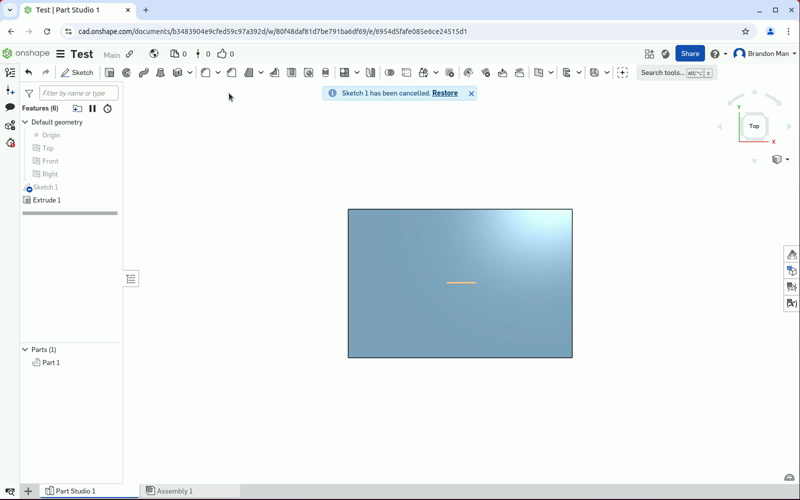
mouse_move(541, 75)
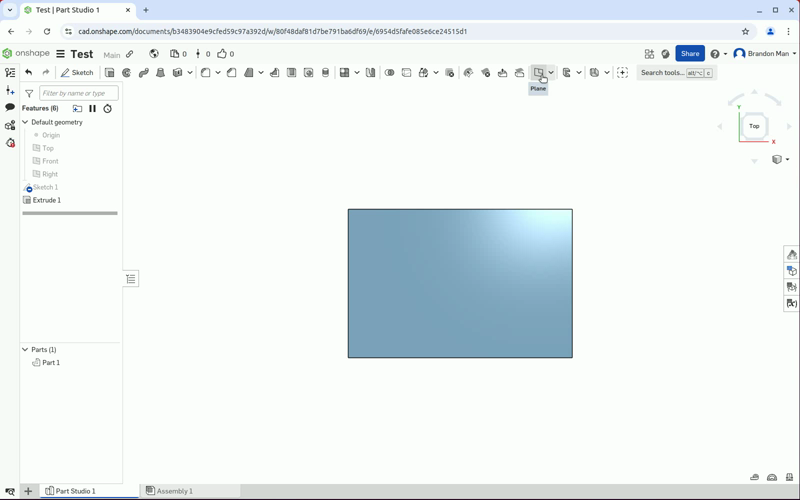
click(541, 75)
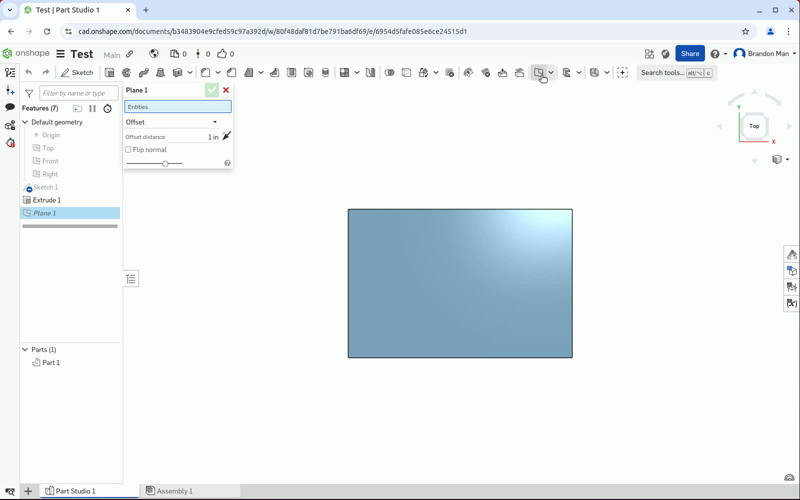
mouse_move(73, 150)
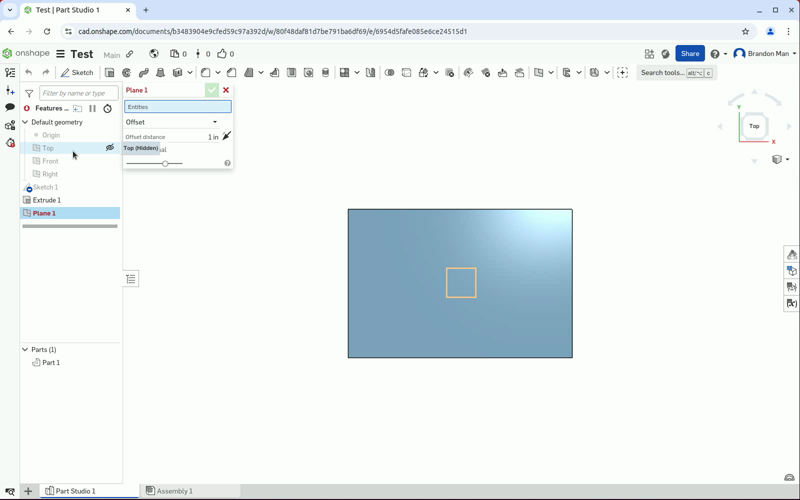
click(73, 150)
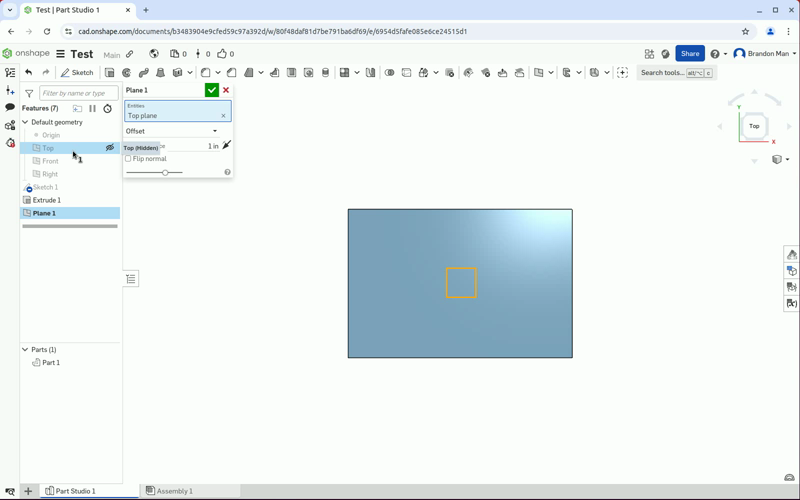
key(tab, 2)
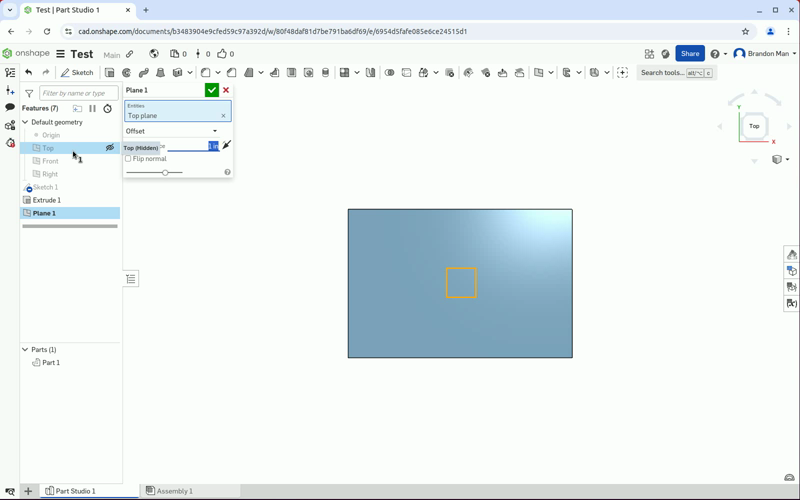
text(3.851)
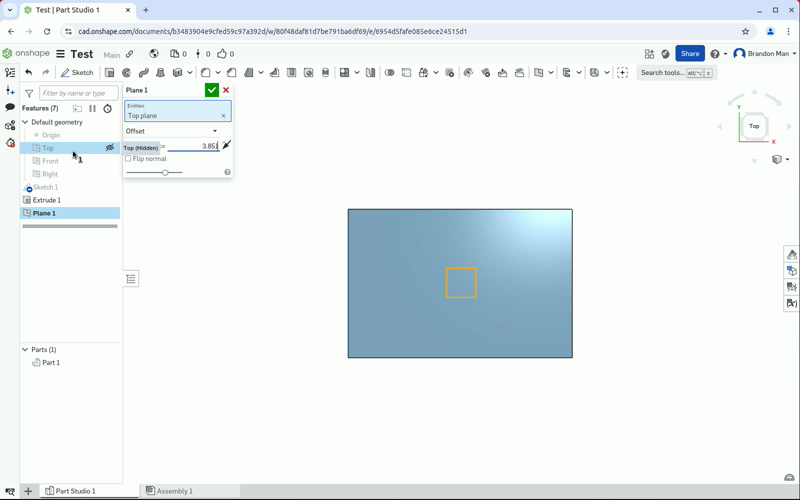
key(enter, 2)
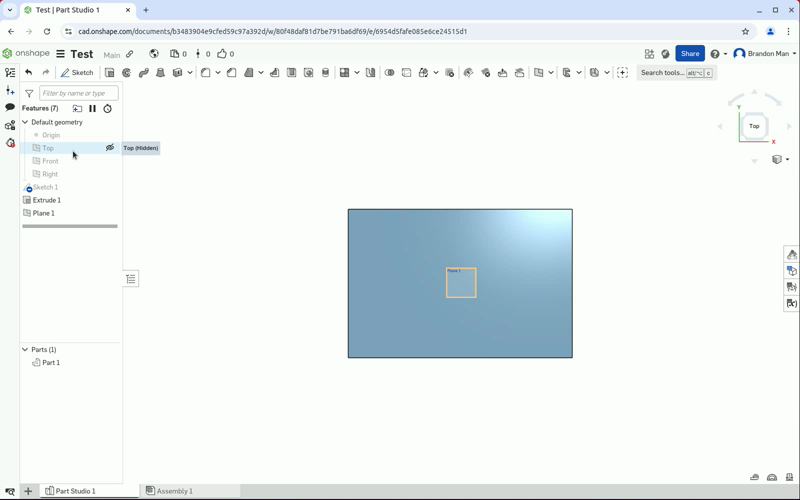
key(shift+s)
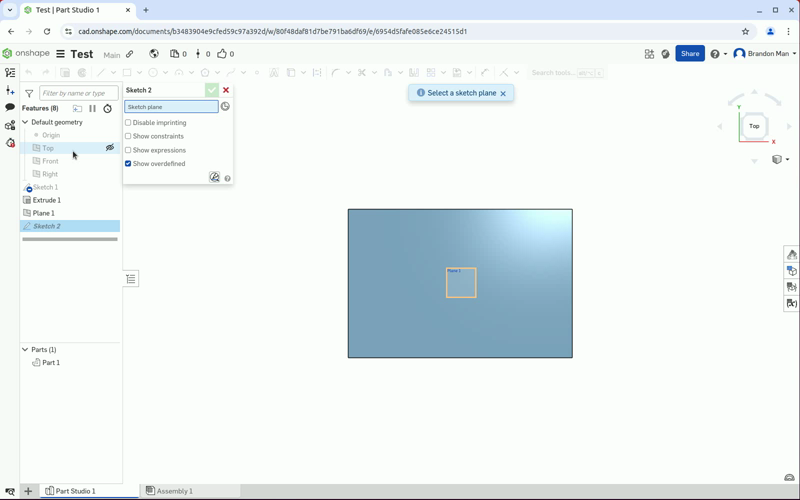
mouse_move(73, 215)
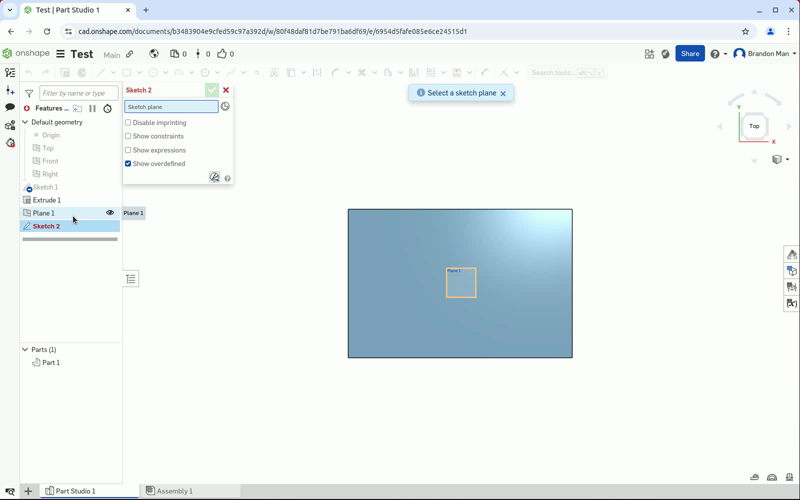
click(73, 215)
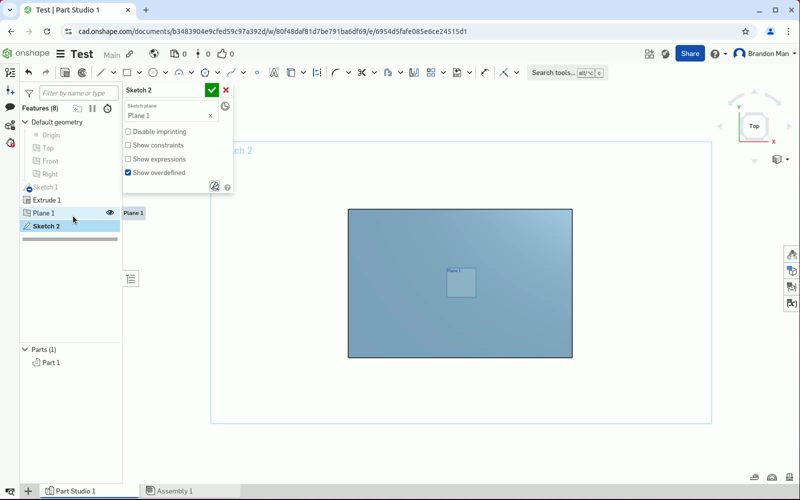
mouse_move(73, 352)
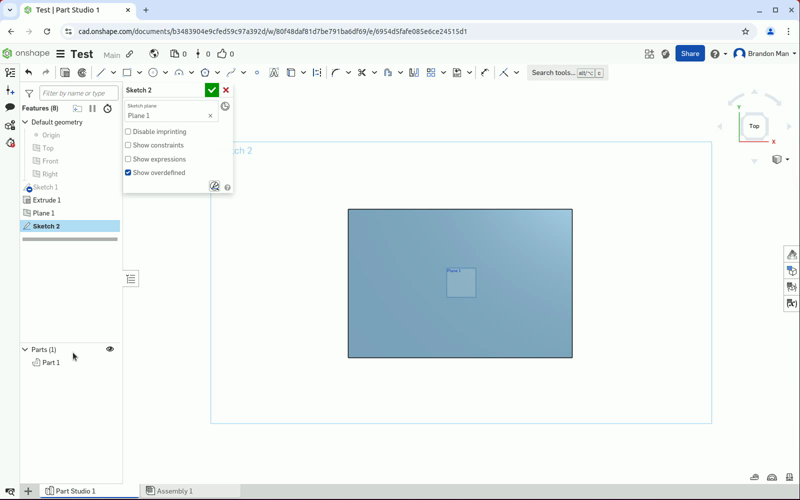
key(y)
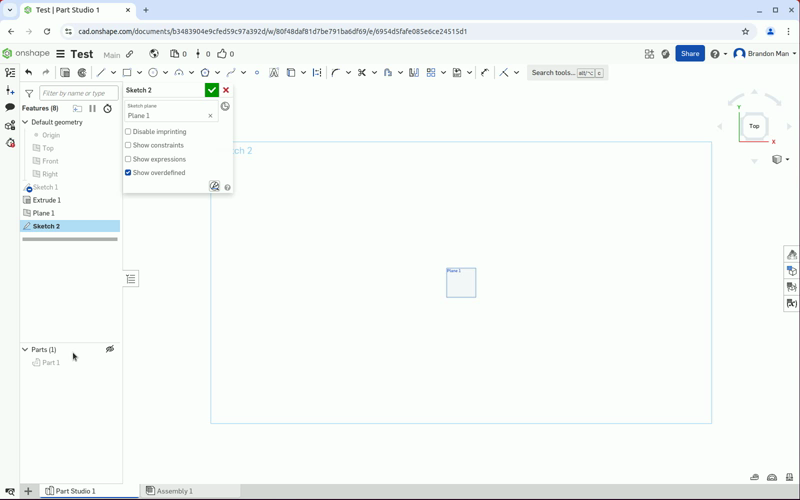
key(l)
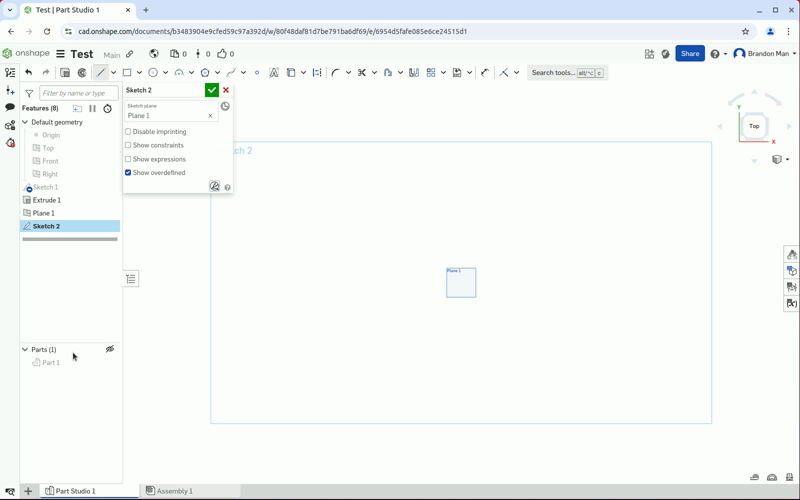
key_down(shift)
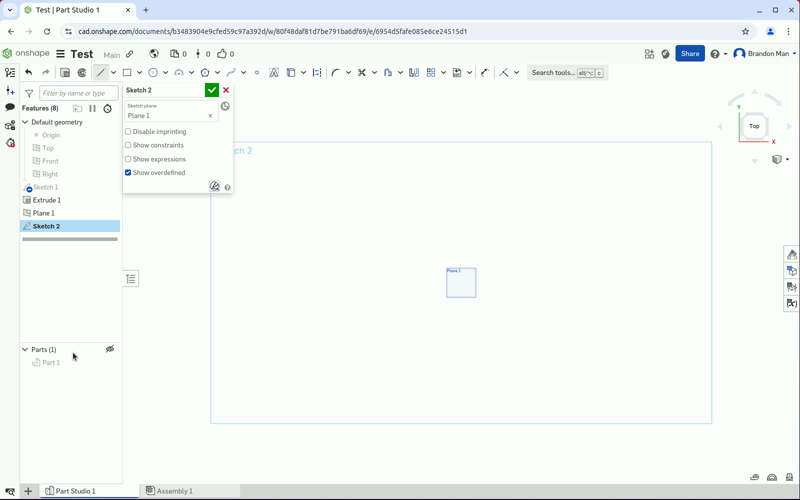
mouse_move(366, 329)
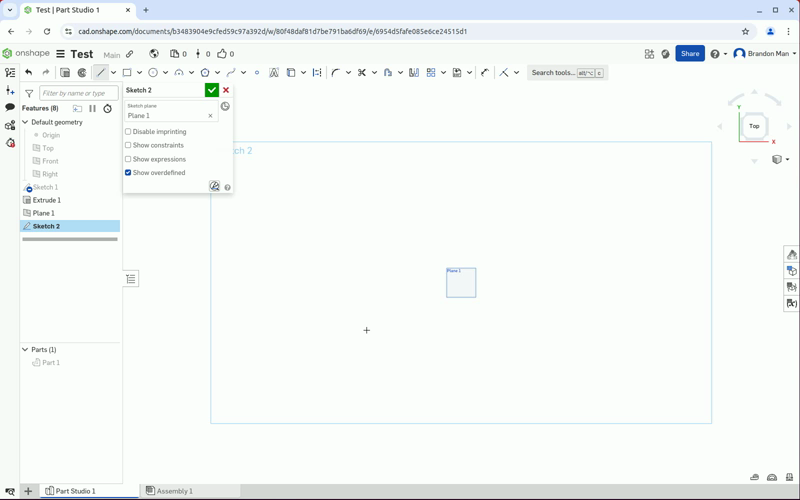
click(366, 329)
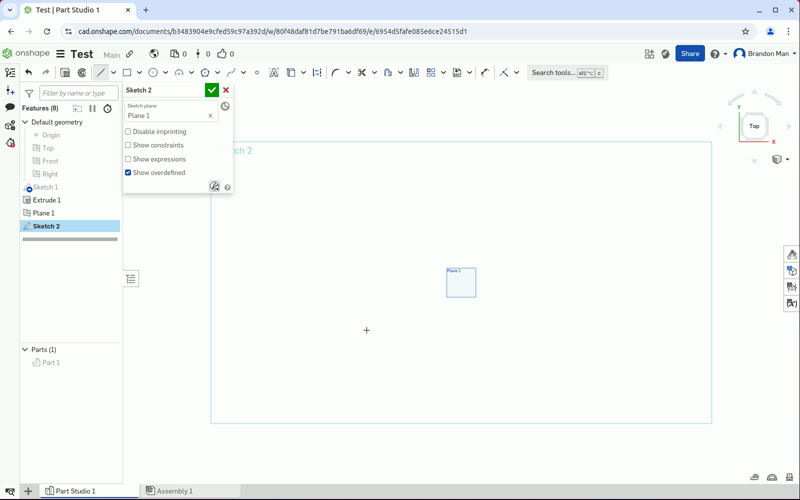
key_up(shift)
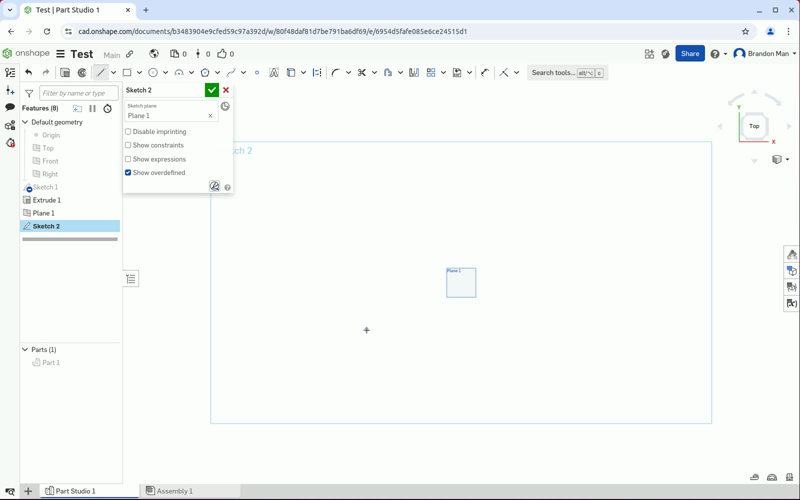
key_down(shift)
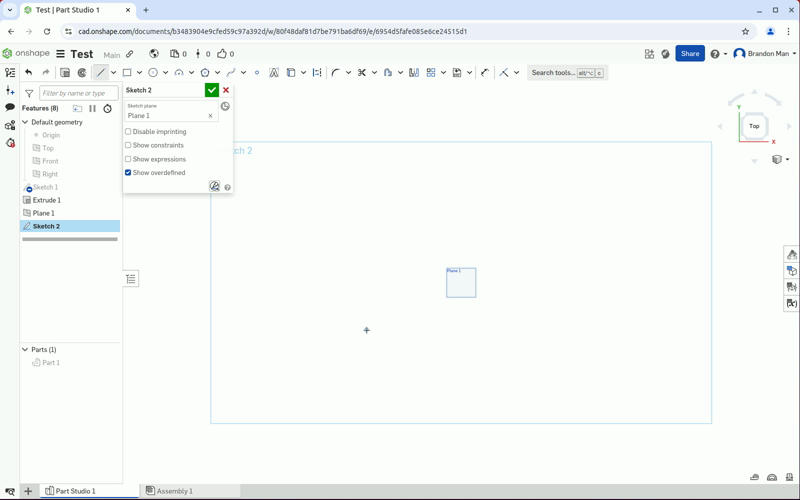
mouse_move(553, 329)
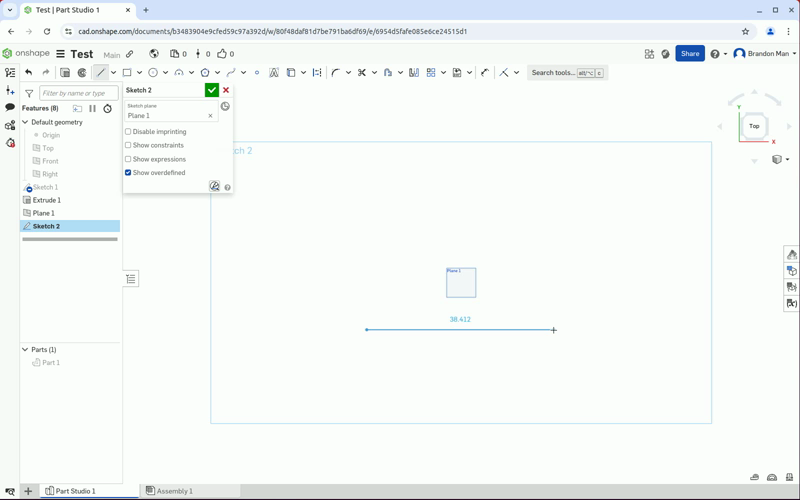
click(553, 329)
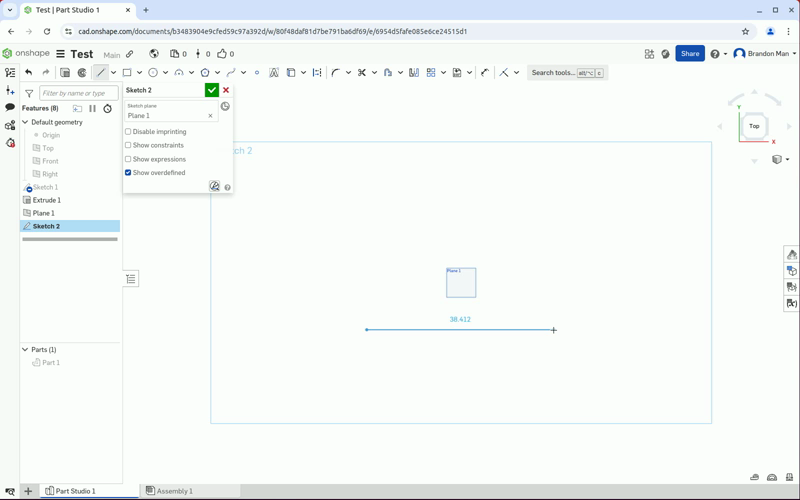
key_up(shift)
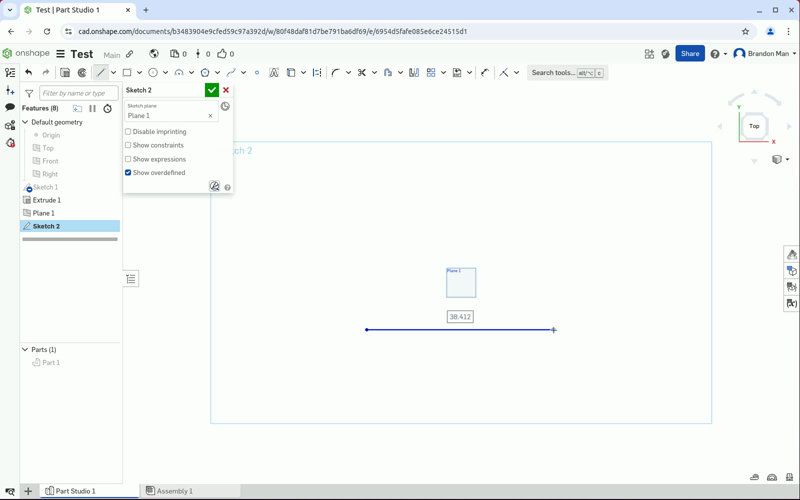
key_down(shift)
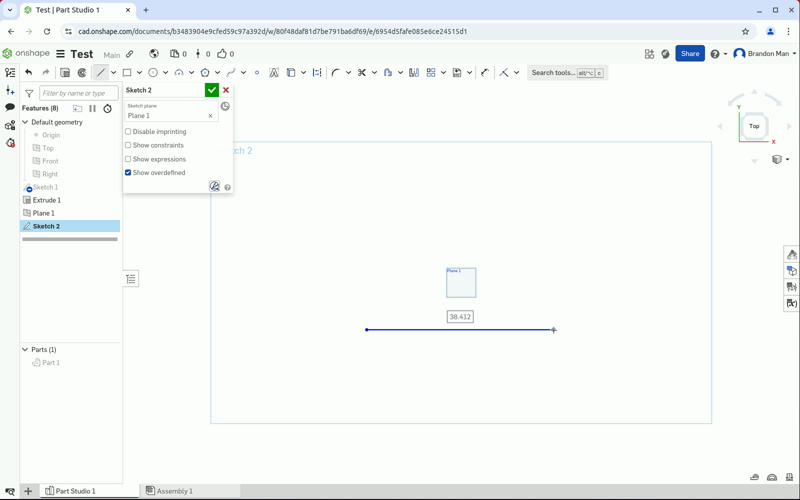
mouse_move(553, 235)
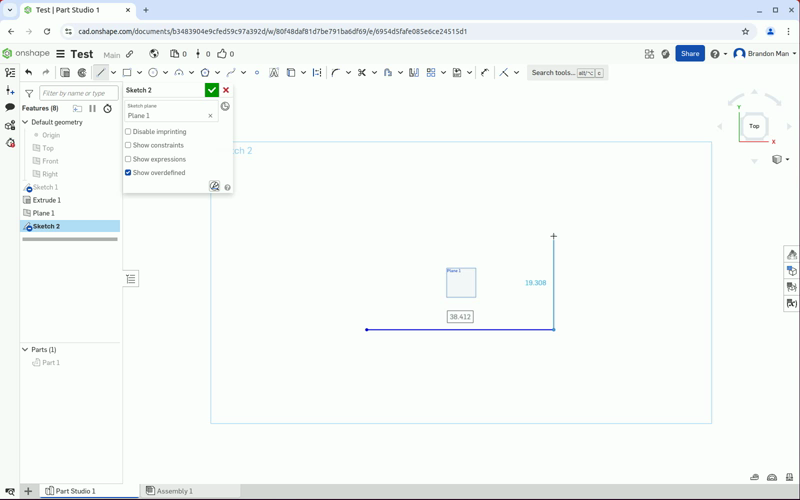
click(553, 235)
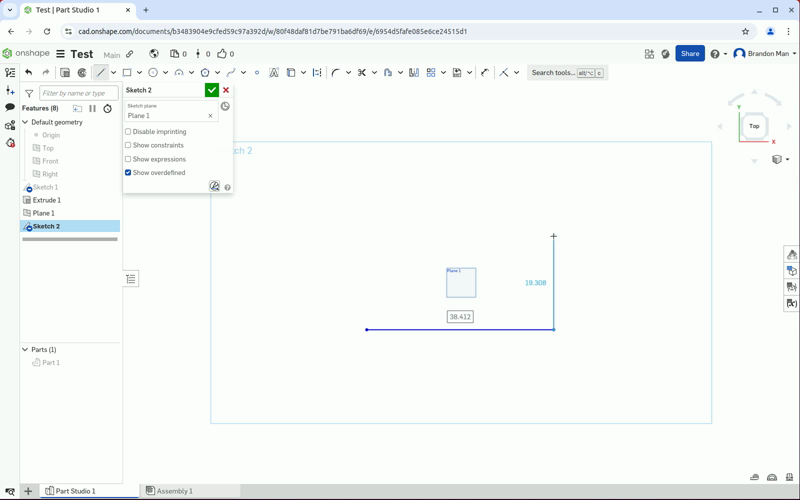
key_up(shift)
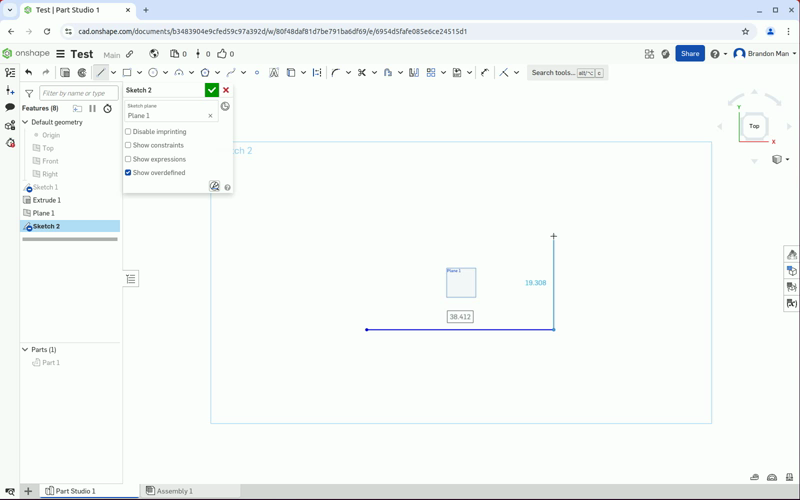
key_down(shift)
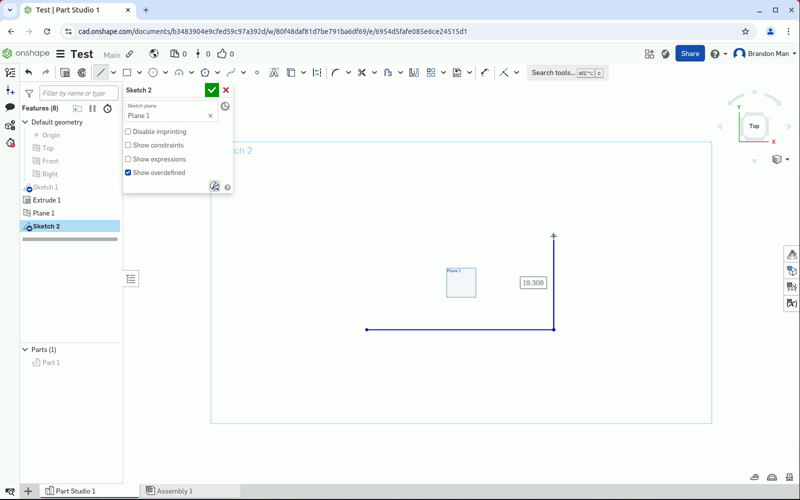
mouse_move(366, 235)
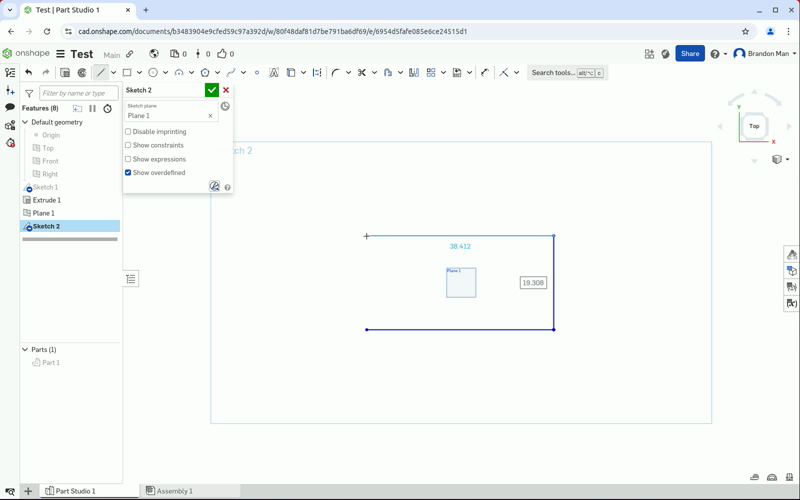
click(366, 235)
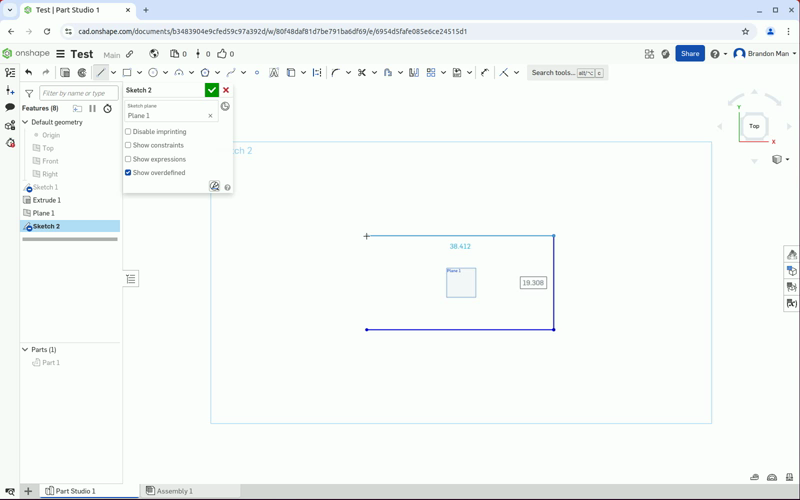
key_up(shift)
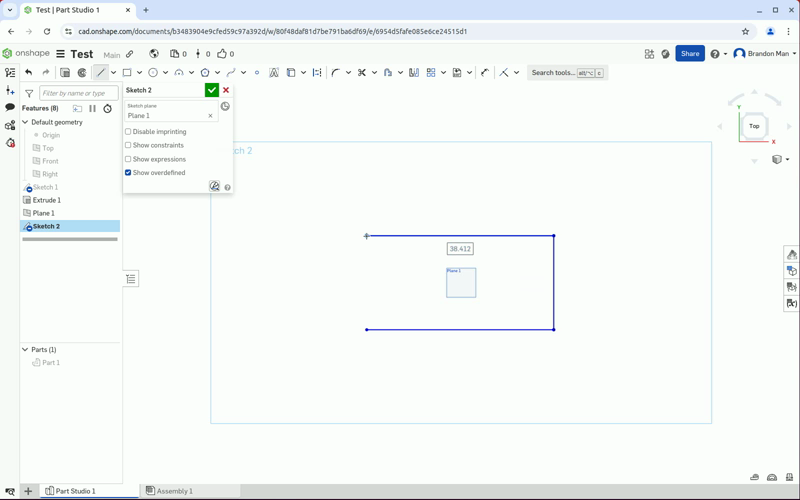
key_down(shift)
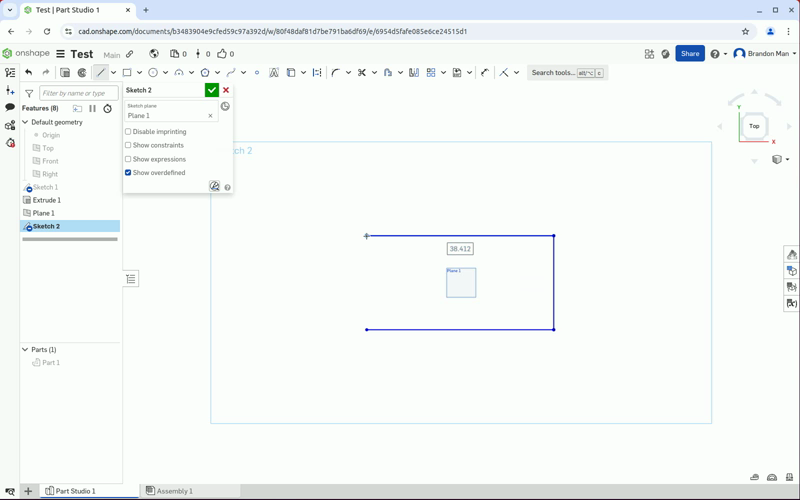
mouse_move(366, 329)
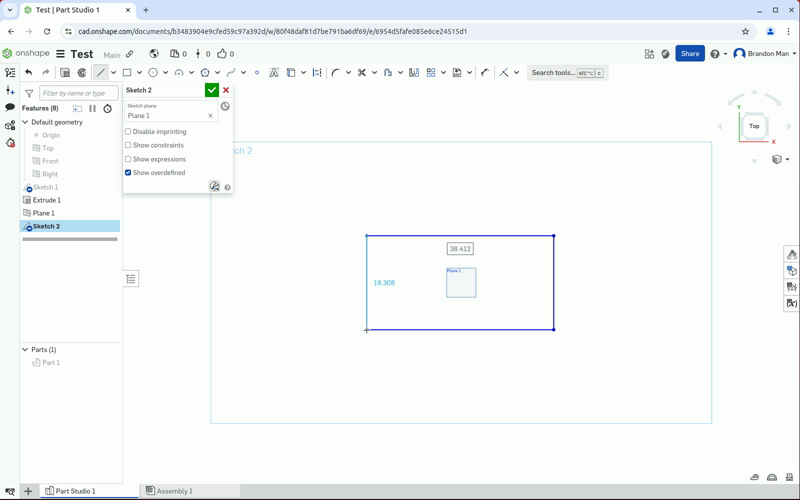
key_up(shift)
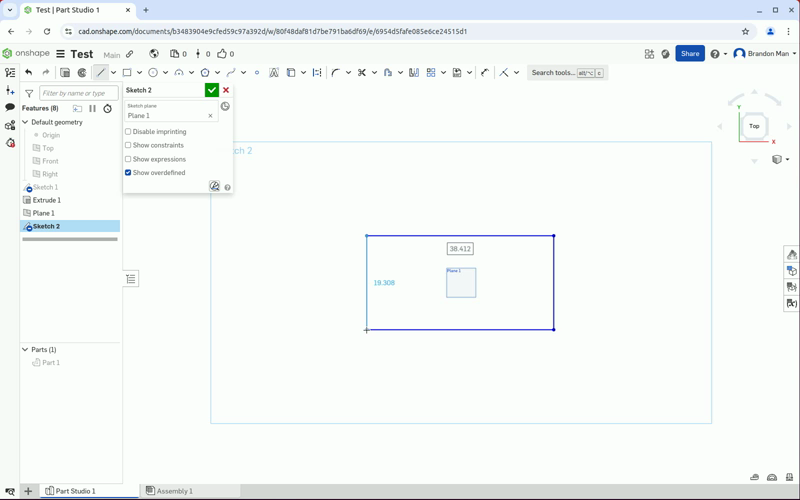
click(366, 329)
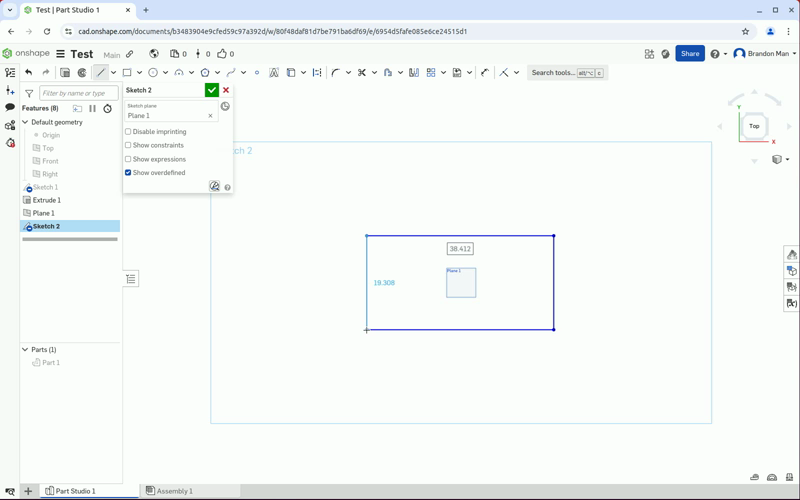
key(esc)
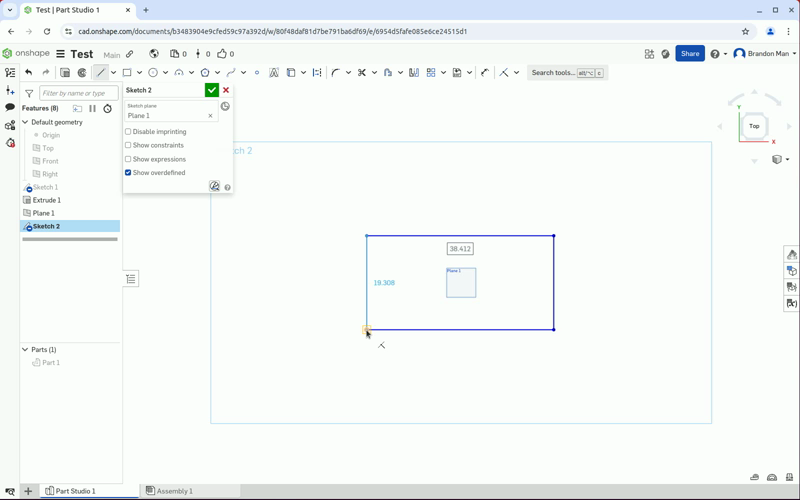
mouse_move(524, 258)
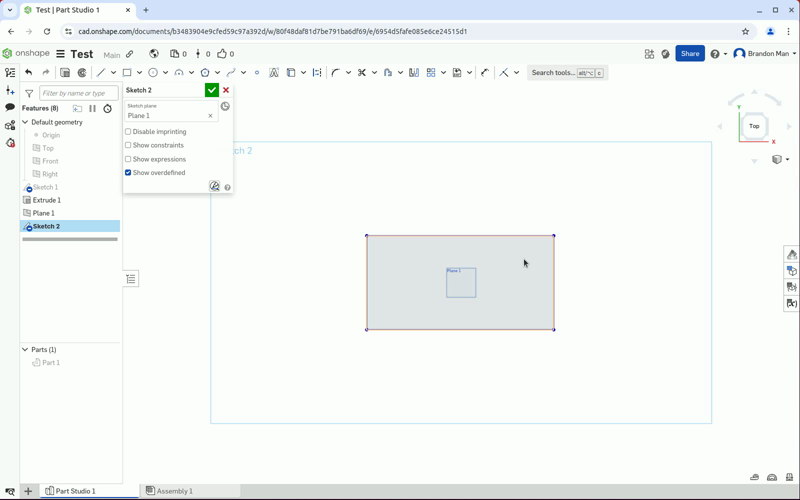
click(524, 258)
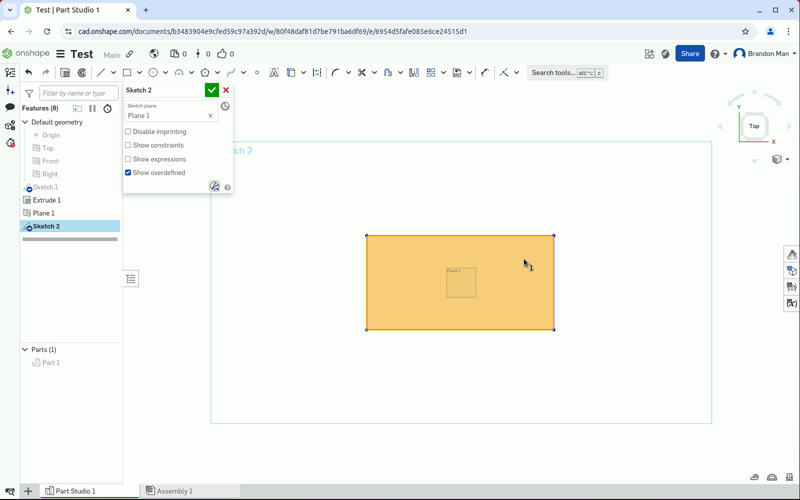
mouse_move(73, 352)
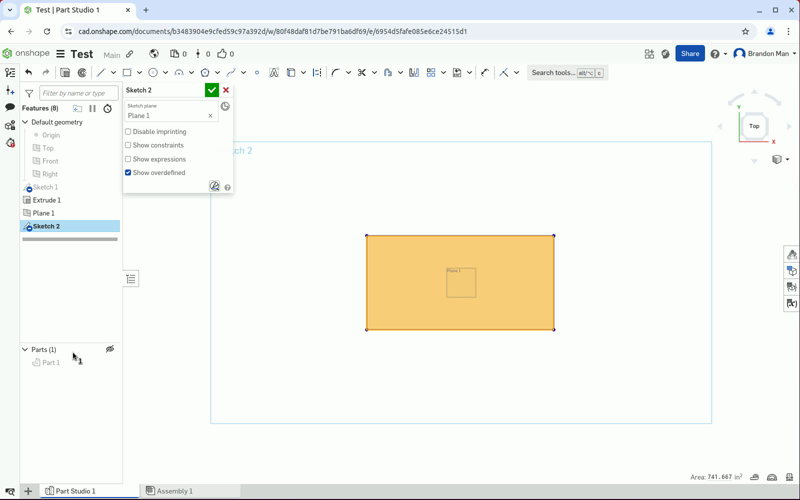
key(shift+y)
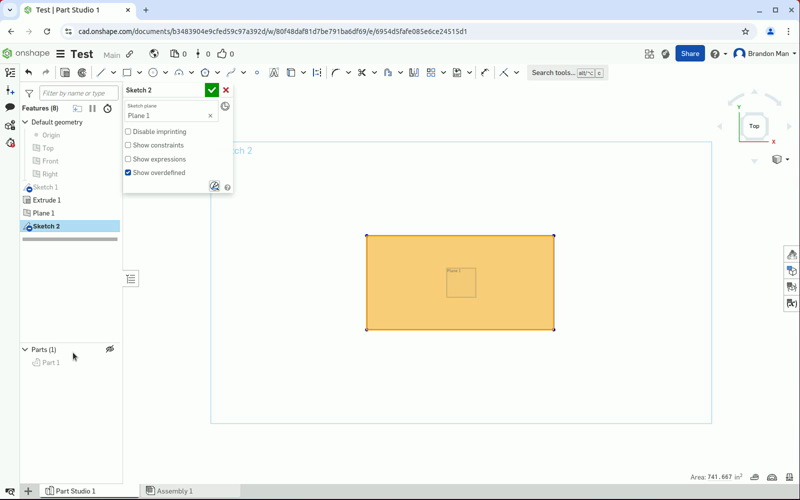
key(shift+e)
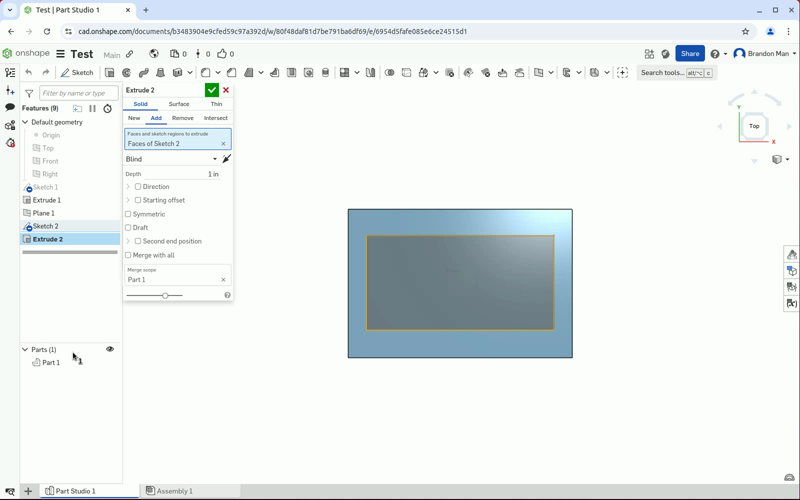
mouse_move(143, 106)
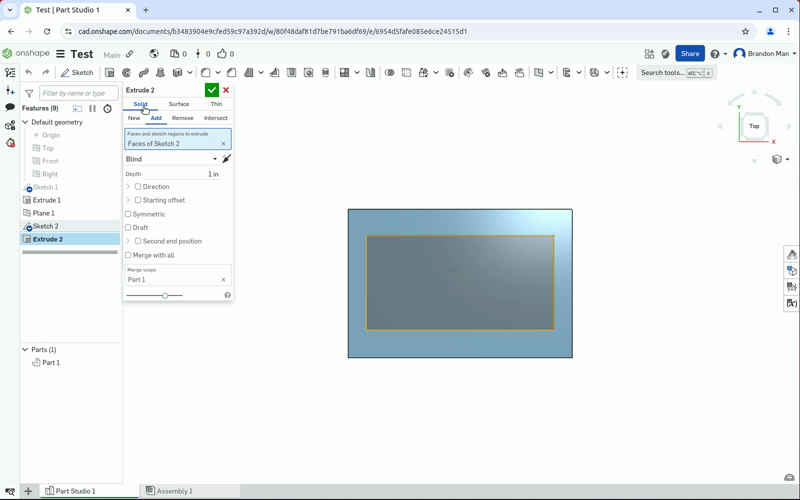
click(143, 106)
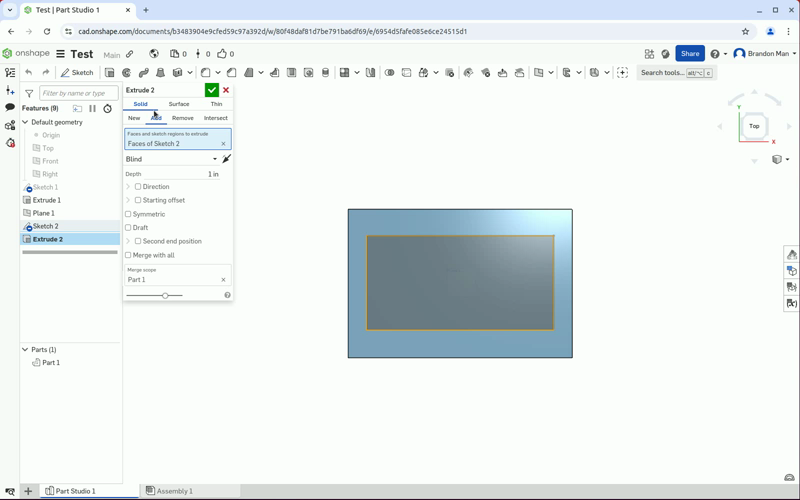
mouse_move(186, 120)
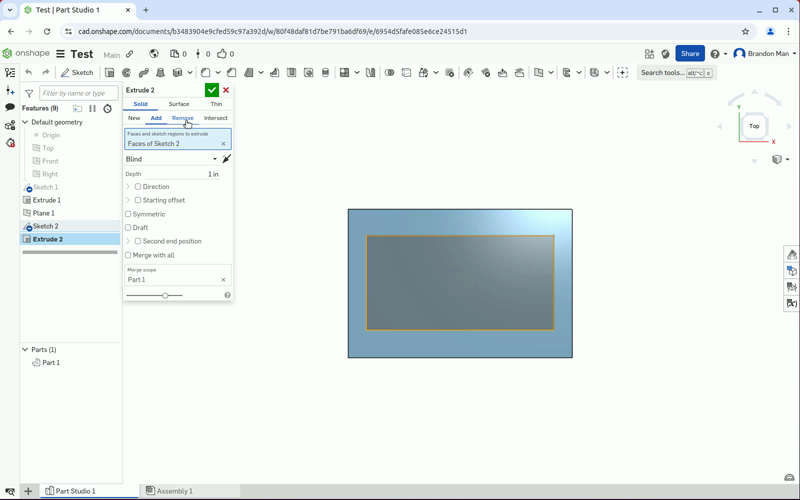
click(186, 120)
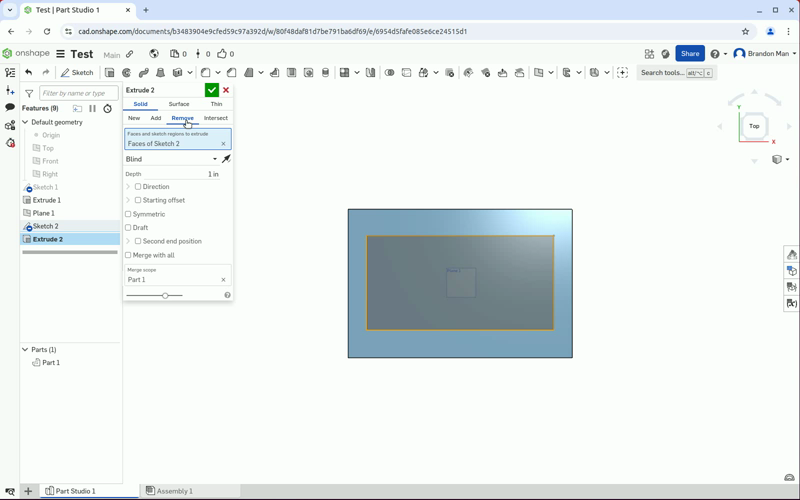
key(tab, 4)
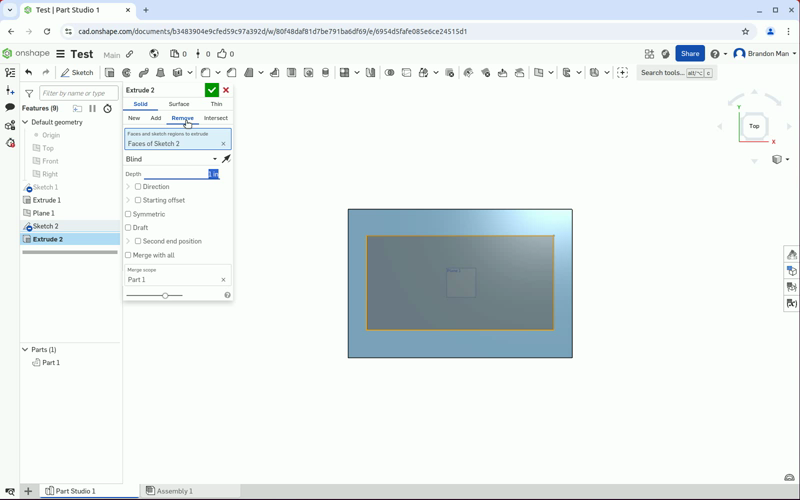
text(3.851)
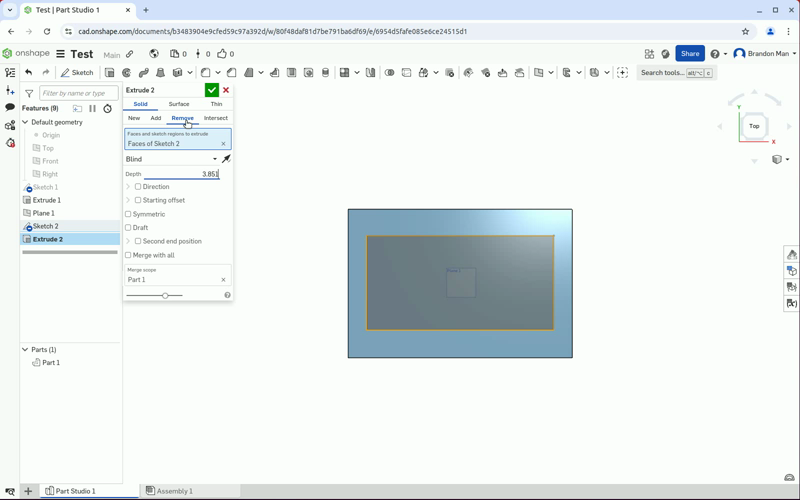
key(tab, 6)
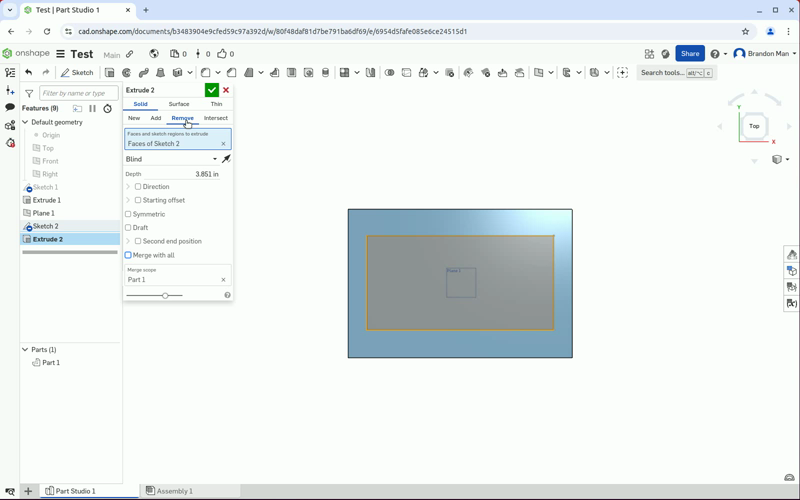
key(space)
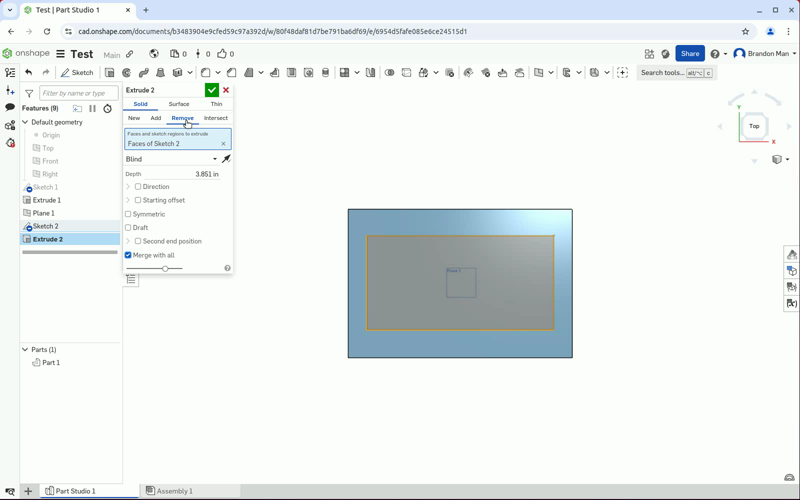
key(enter)
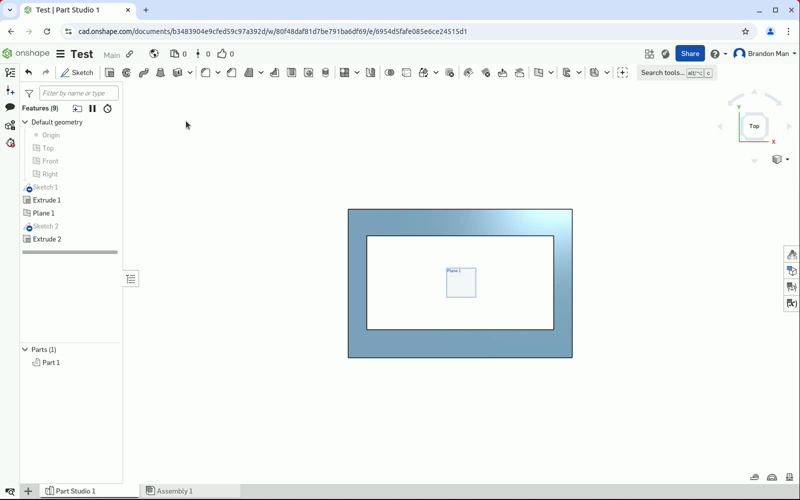
key(shift+h)
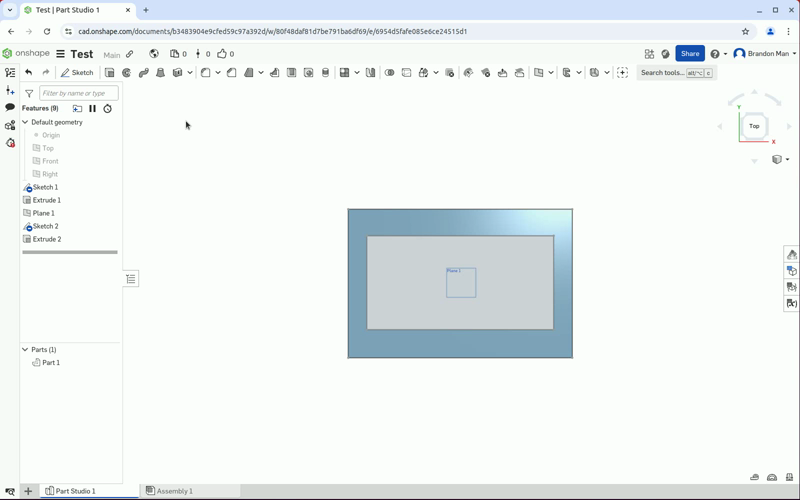
key(shift+h)
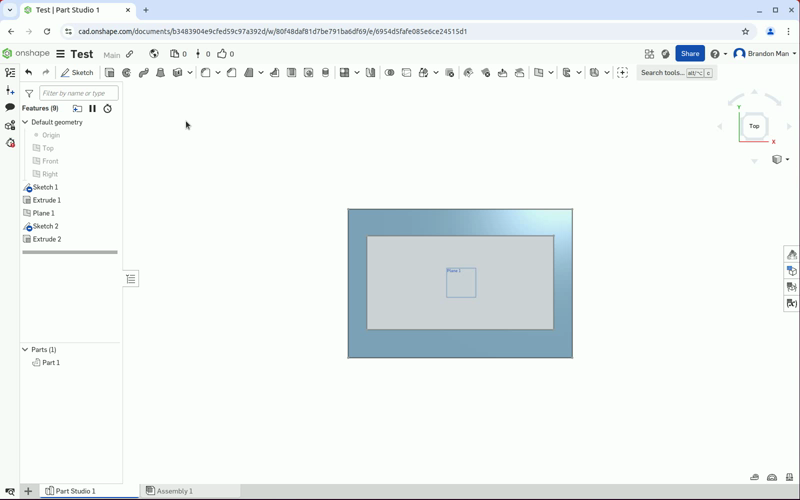
key(shift+7)
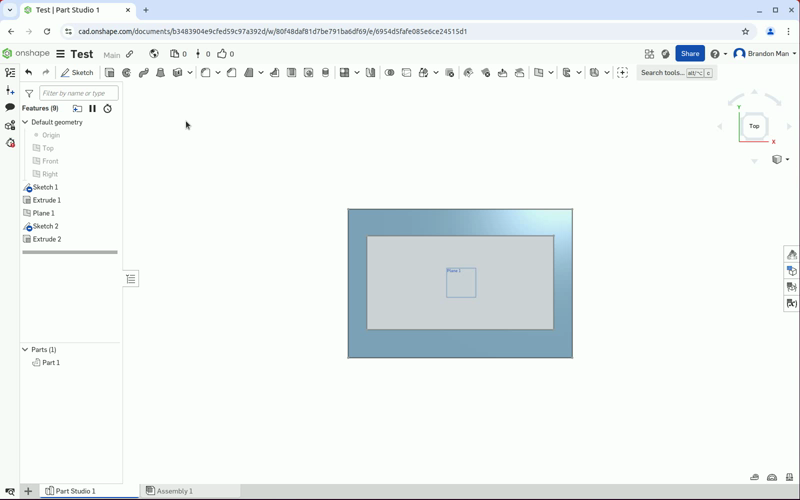
key(up, 3)
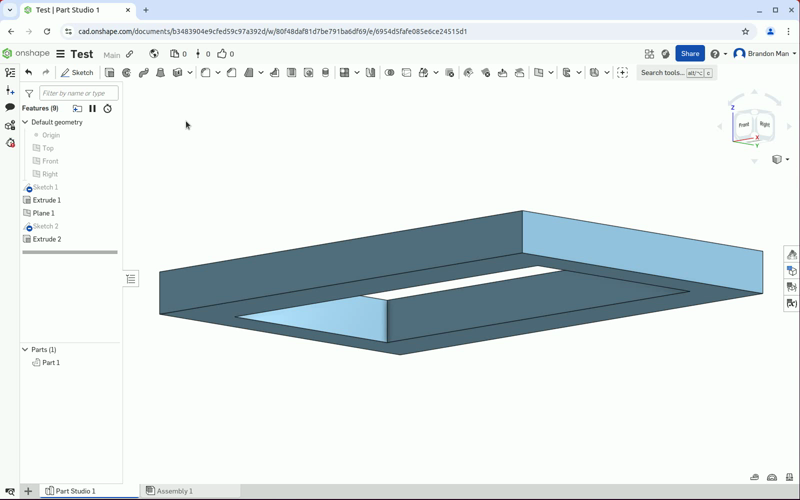
key(left, 3)
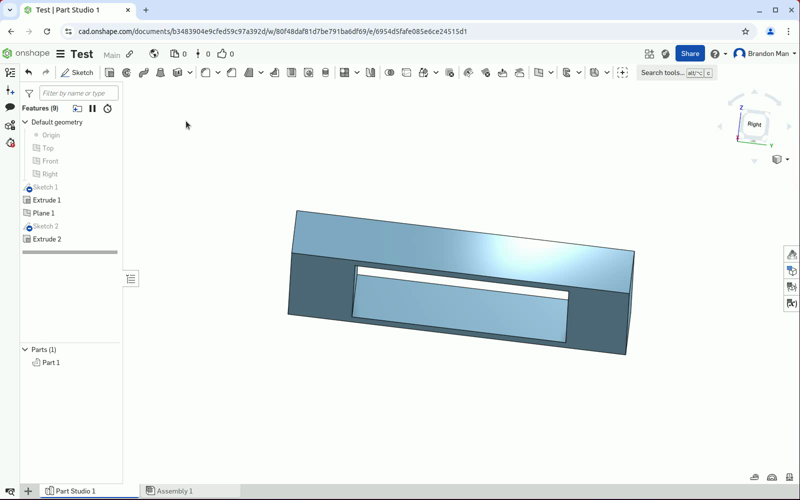
key(right, 3)
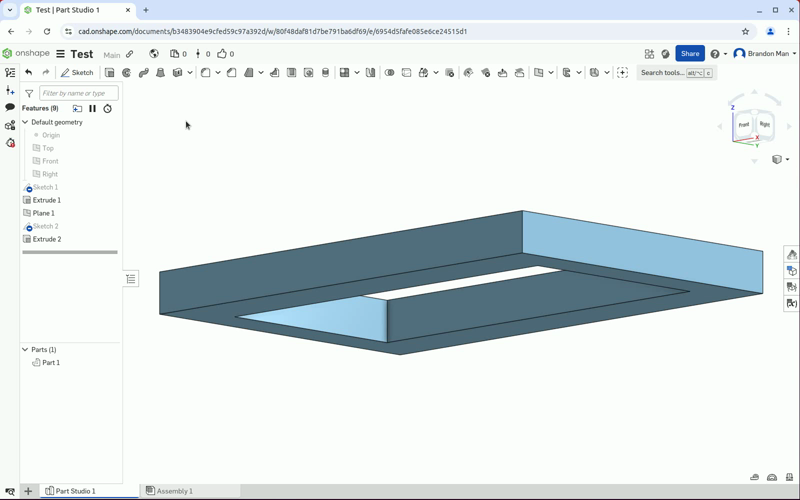
key(down, 3)
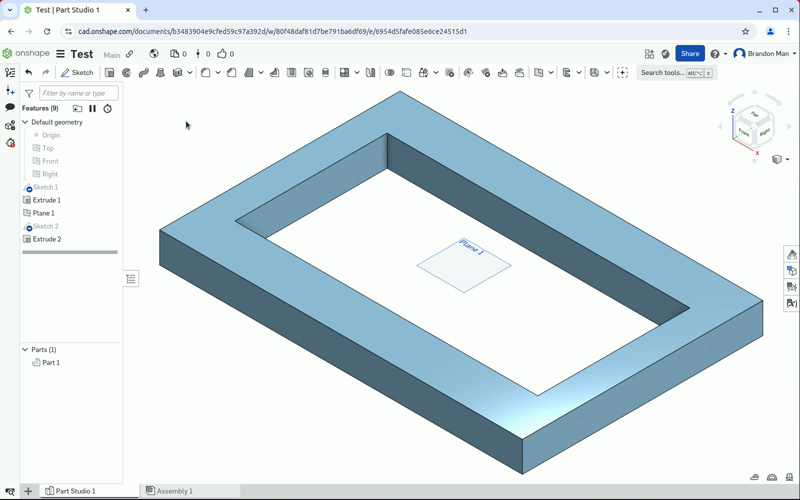
mouse_move(73, 189)
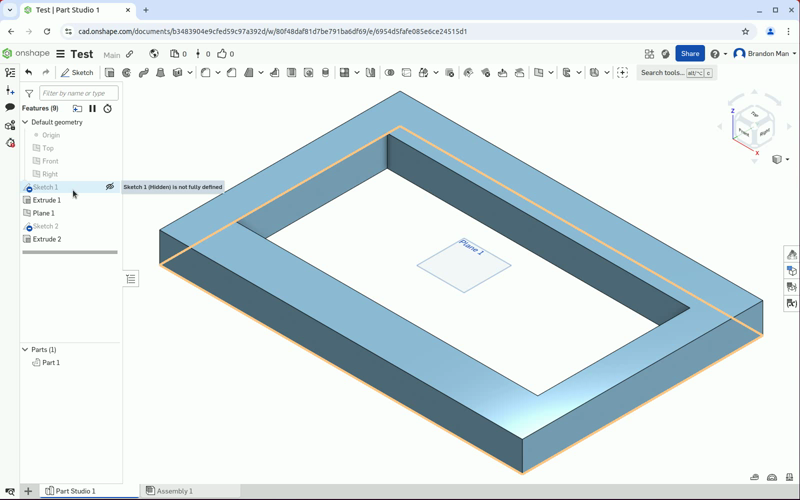
click(73, 189)